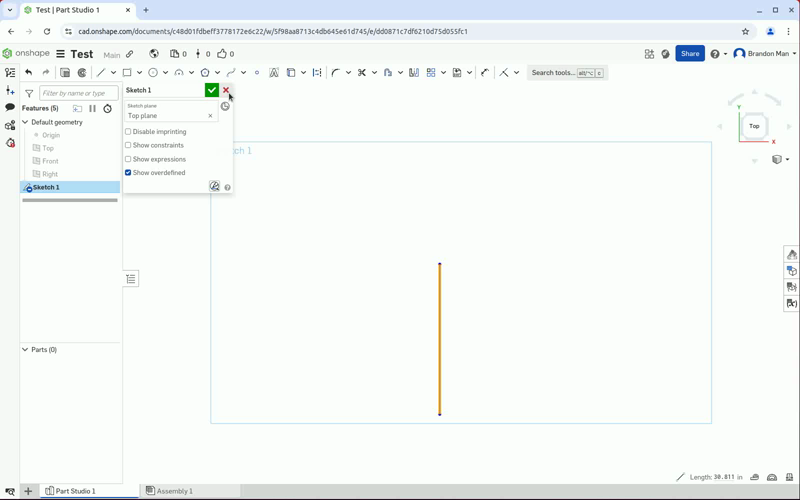
key(shift+h)
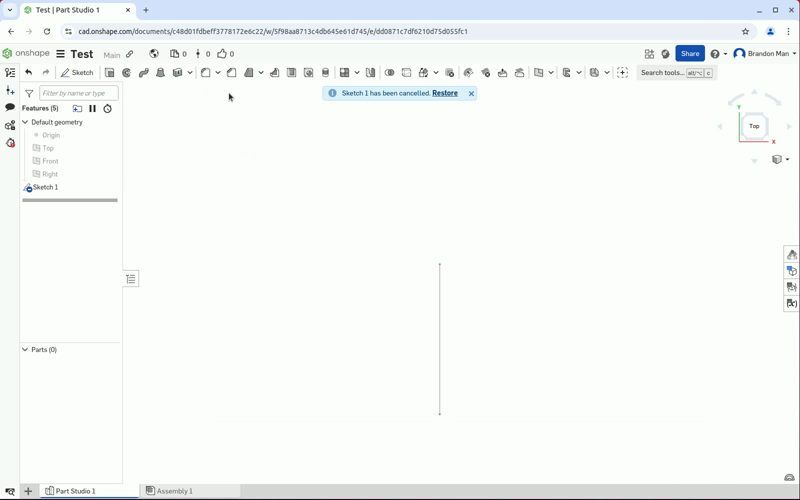
key(shift+s)
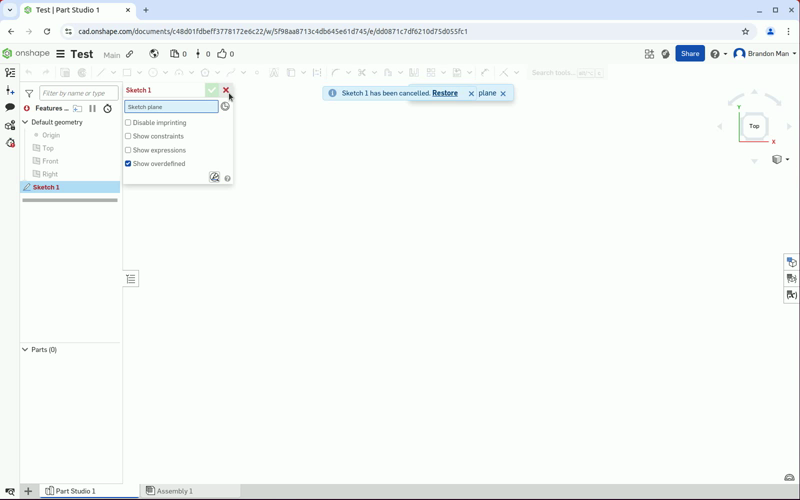
mouse_move(73, 150)
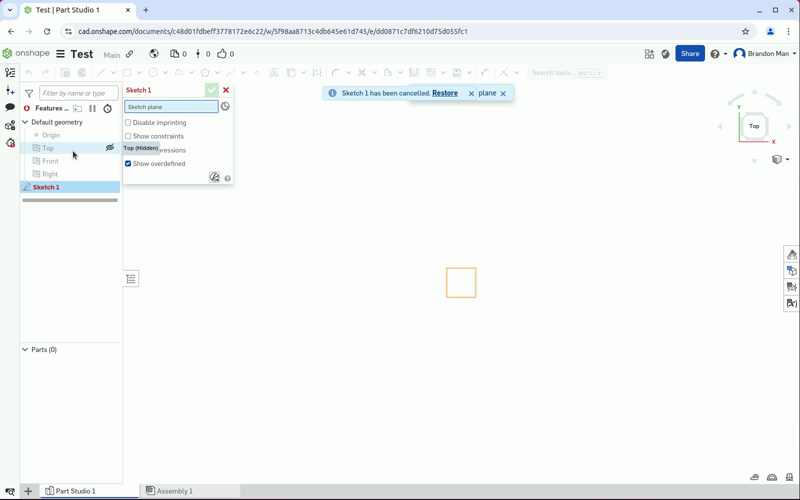
click(73, 150)
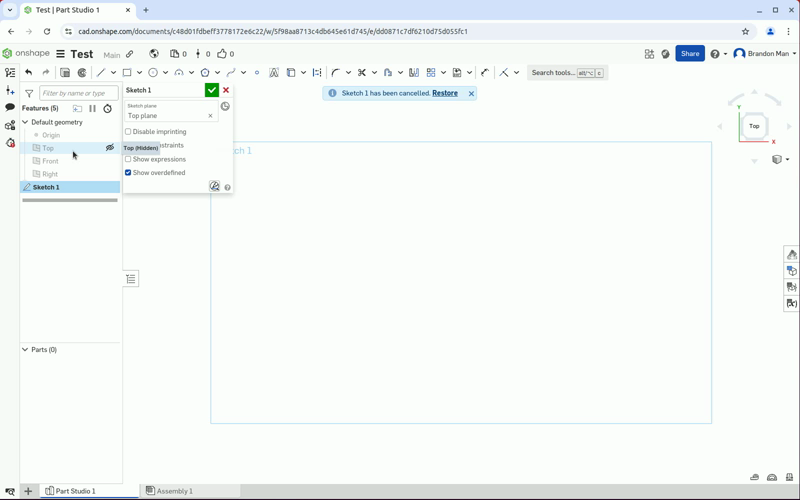
mouse_move(73, 352)
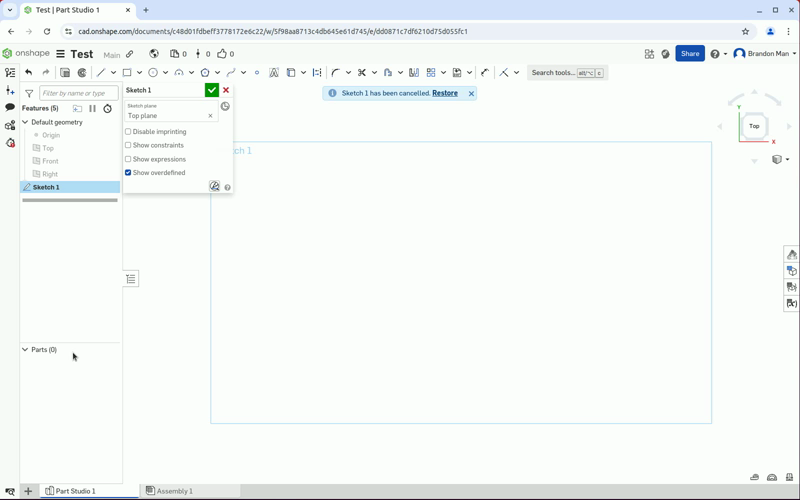
key(y)
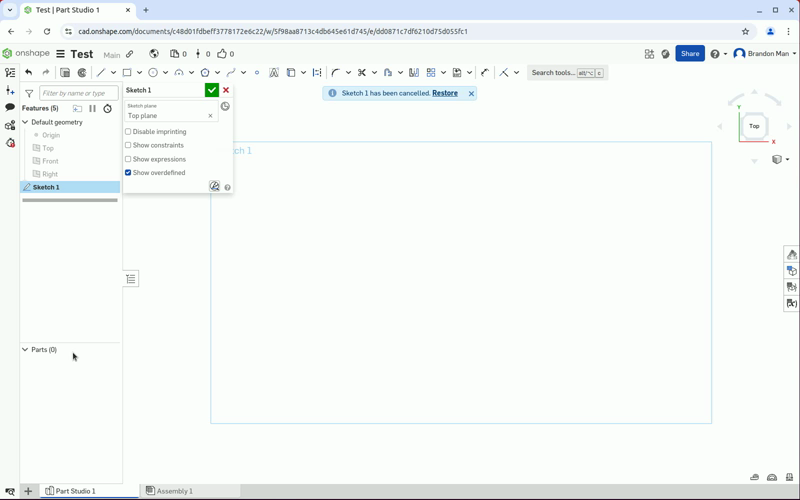
key(l)
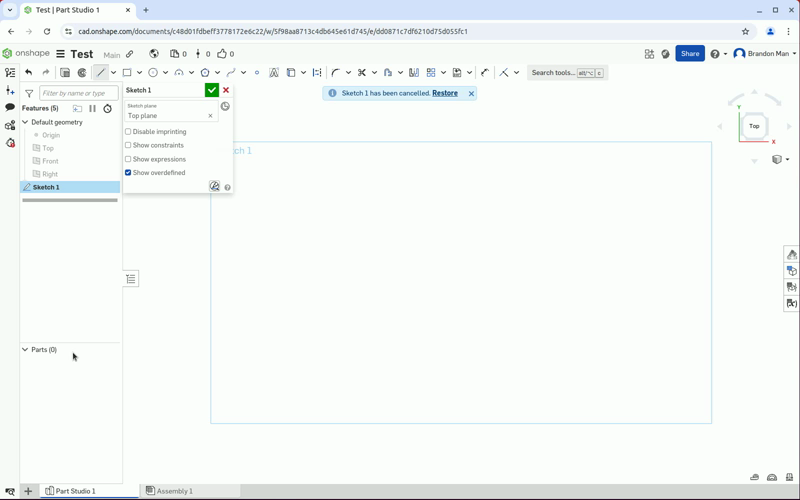
key_down(shift)
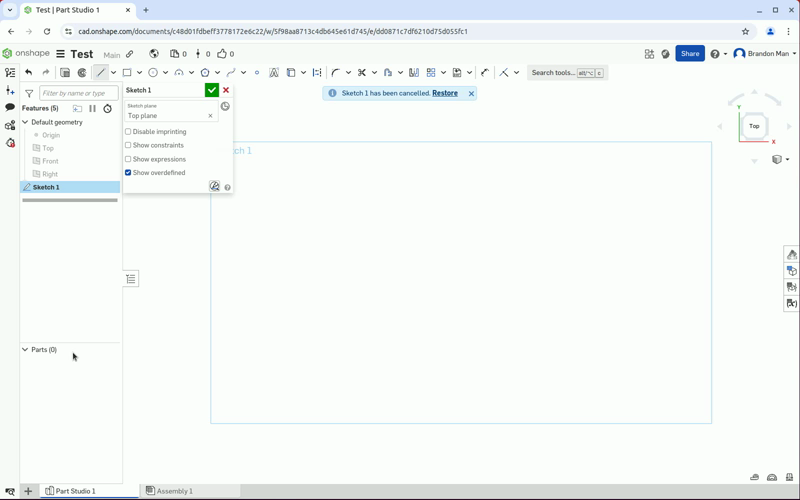
mouse_move(361, 353)
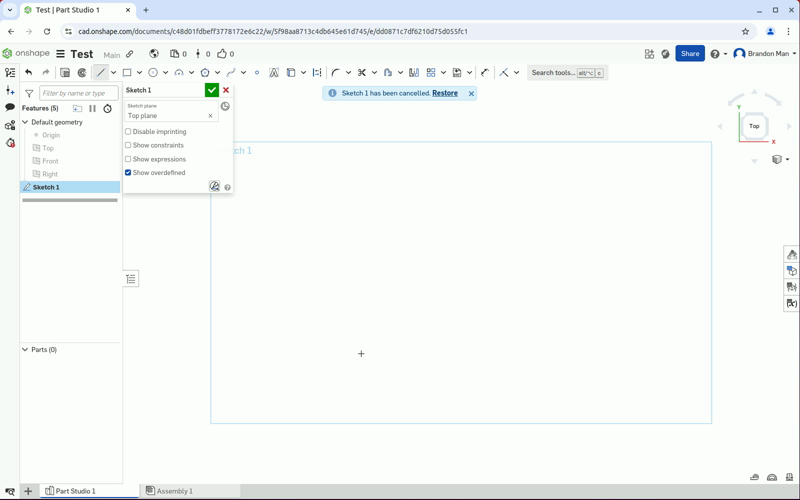
click(361, 353)
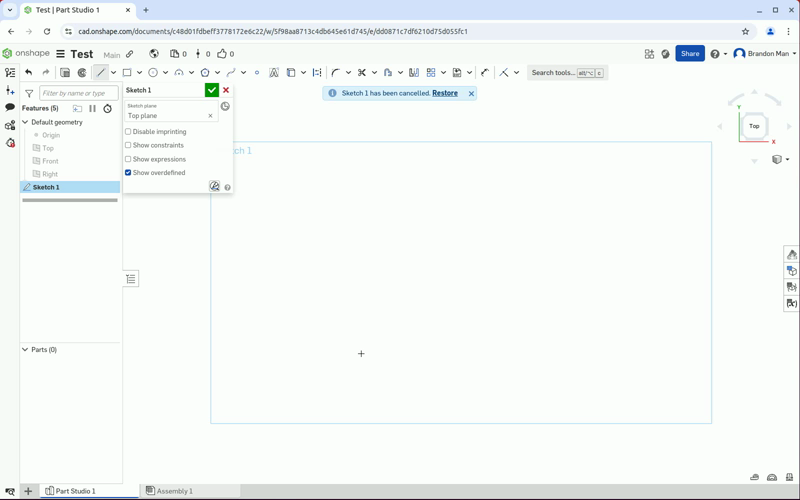
key_up(shift)
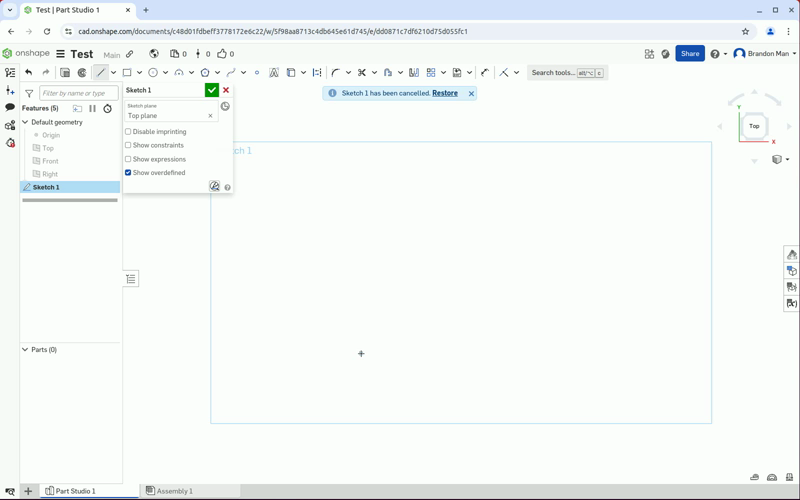
key_down(shift)
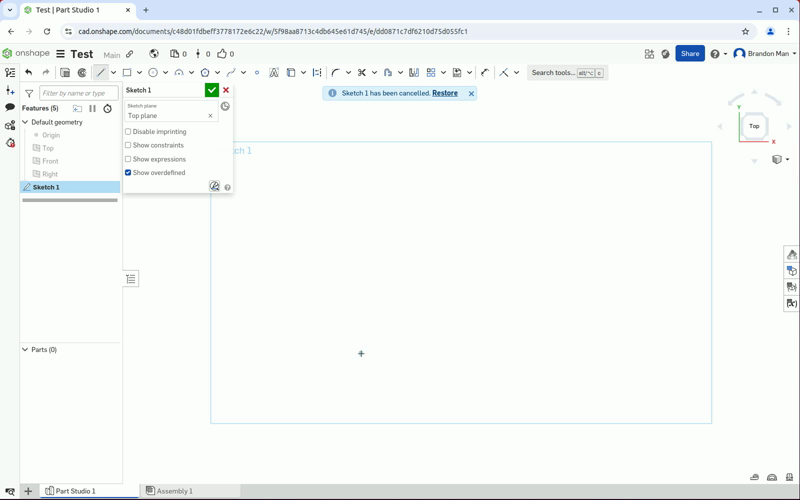
mouse_move(572, 353)
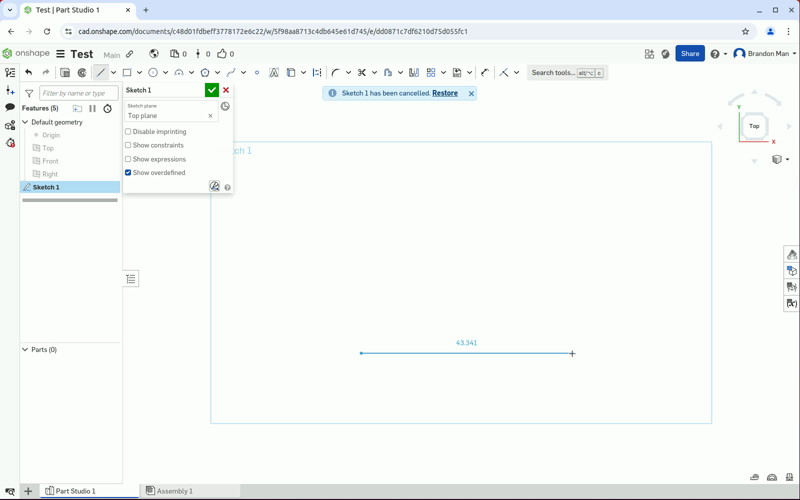
click(572, 353)
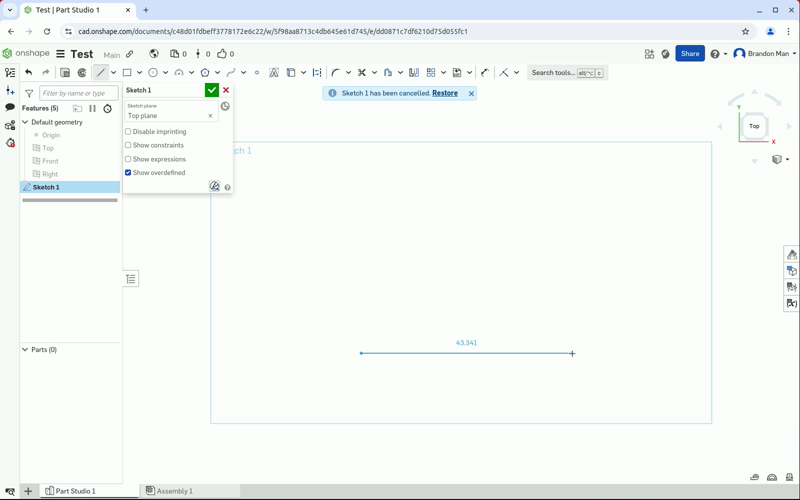
key_up(shift)
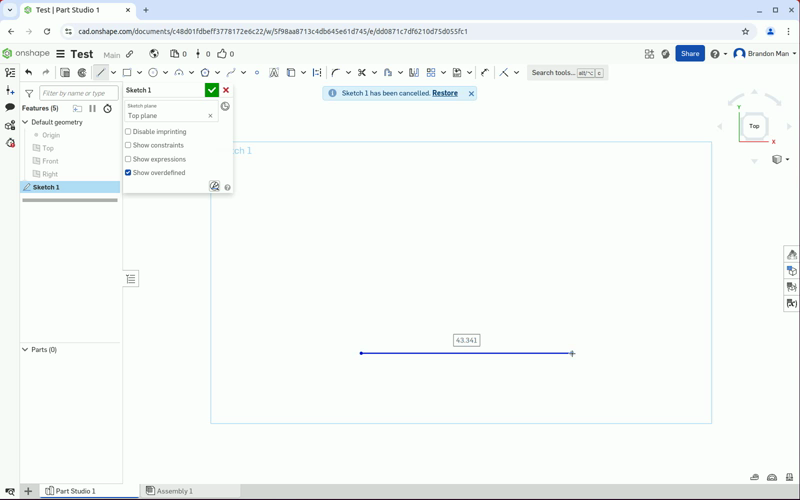
key_down(shift)
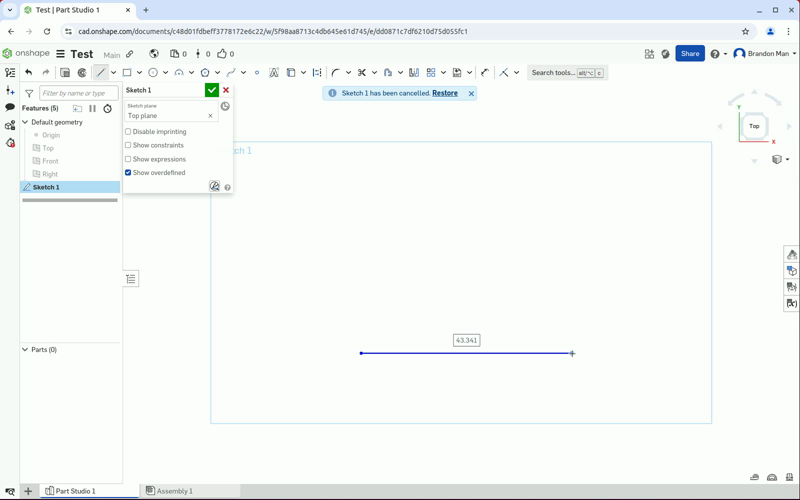
mouse_move(572, 213)
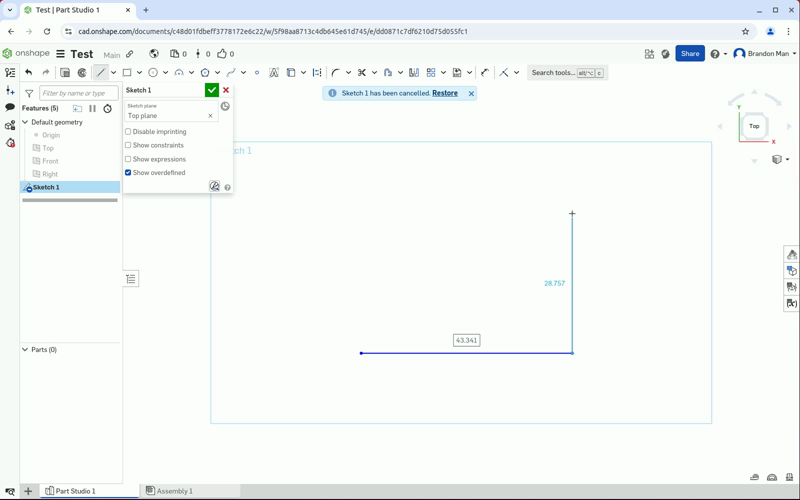
click(572, 213)
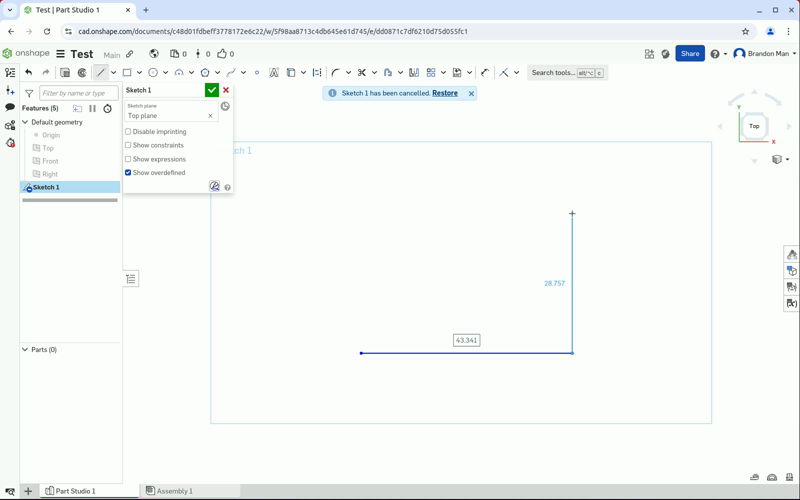
key_up(shift)
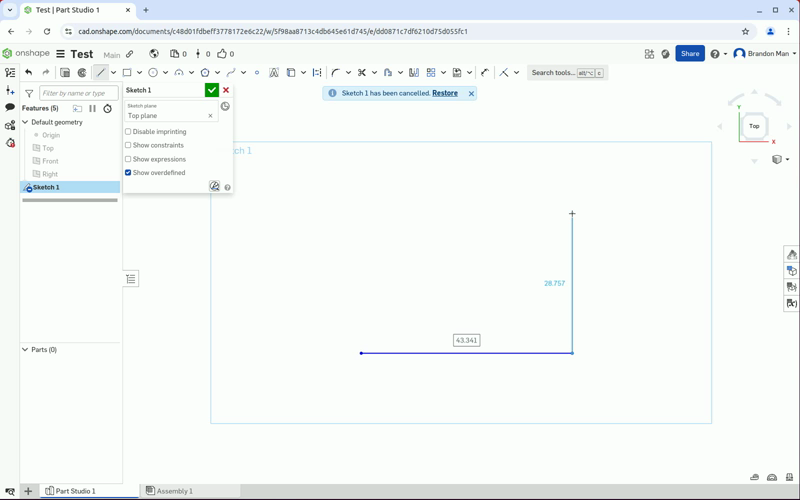
key_down(shift)
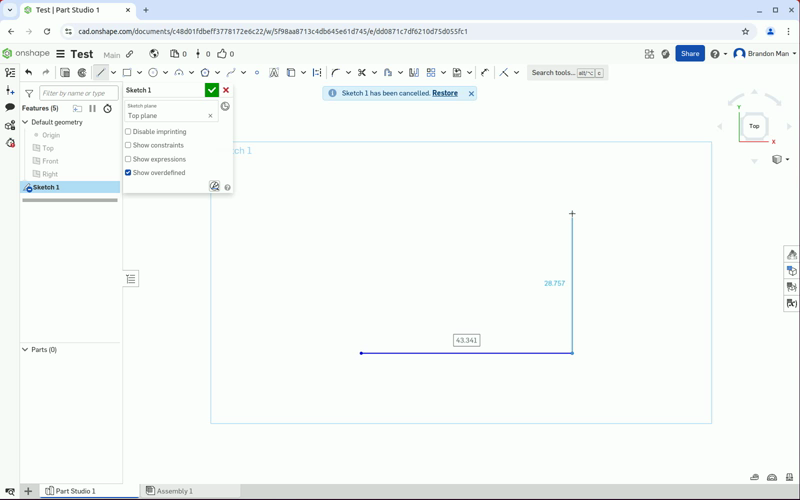
mouse_move(361, 213)
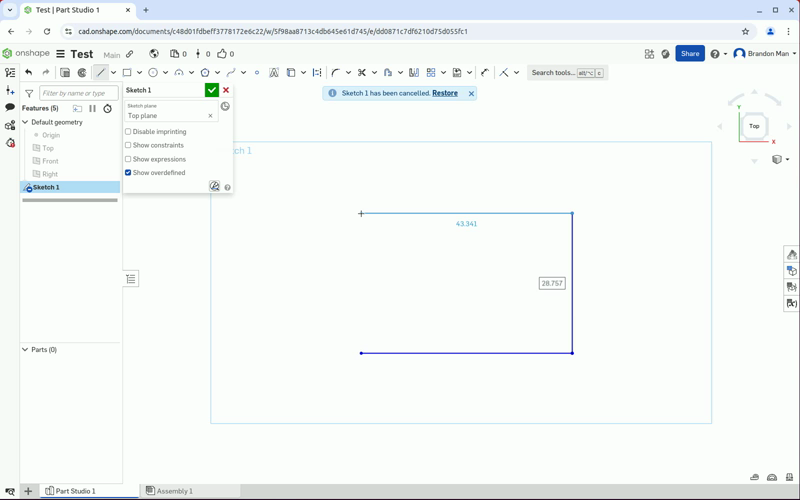
click(361, 213)
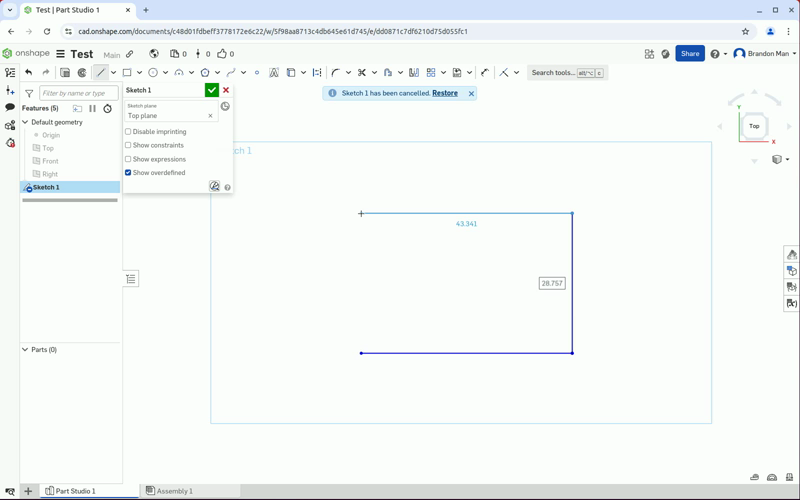
key_up(shift)
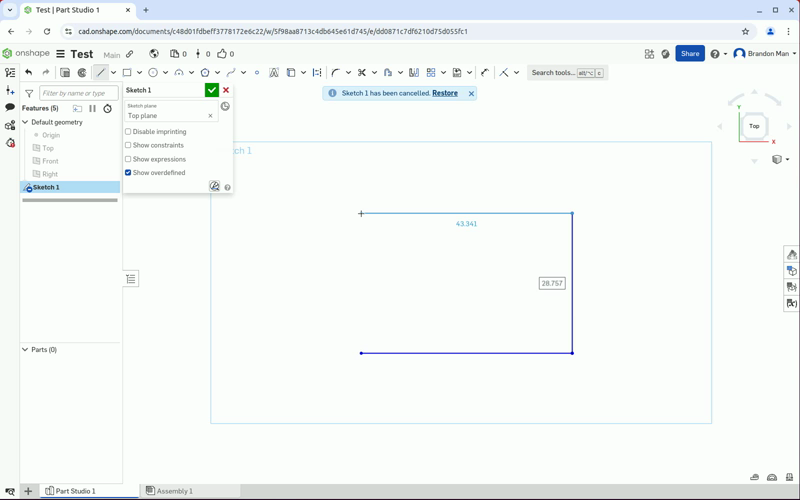
key_down(shift)
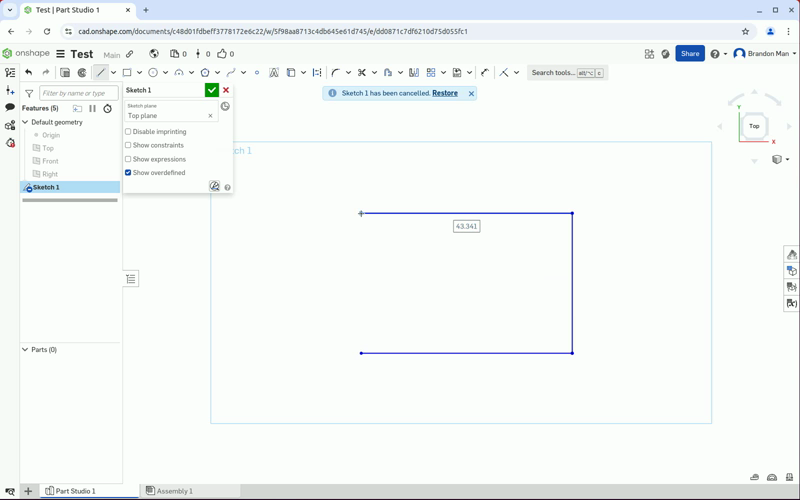
mouse_move(361, 353)
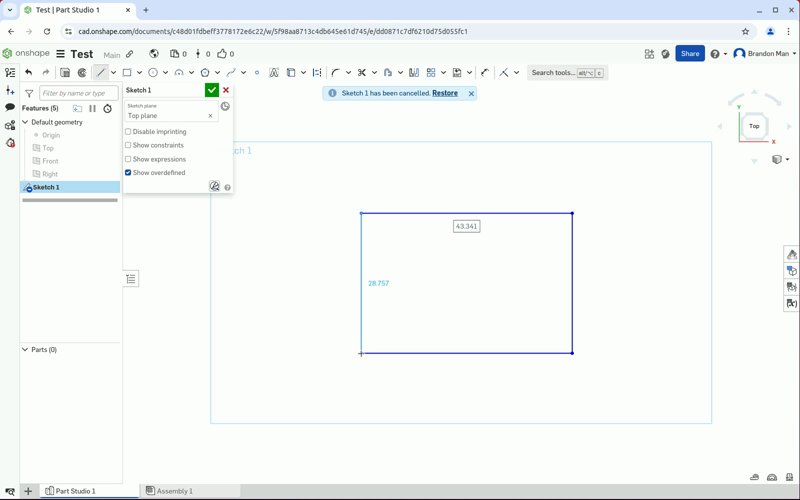
key_up(shift)
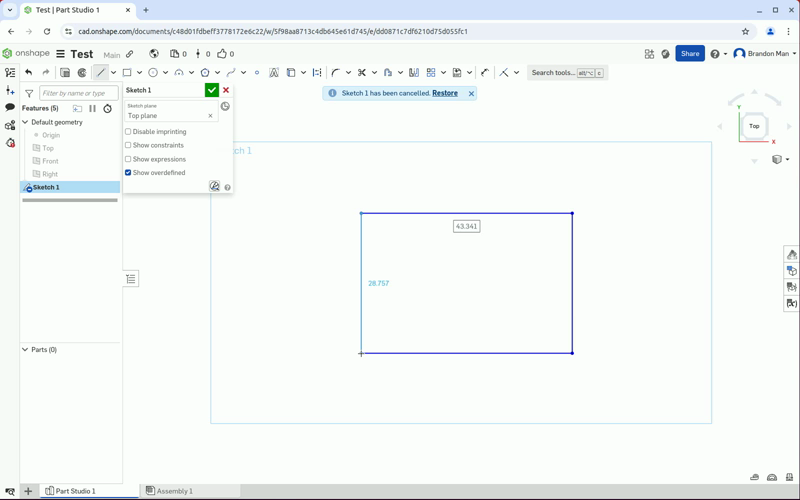
click(361, 353)
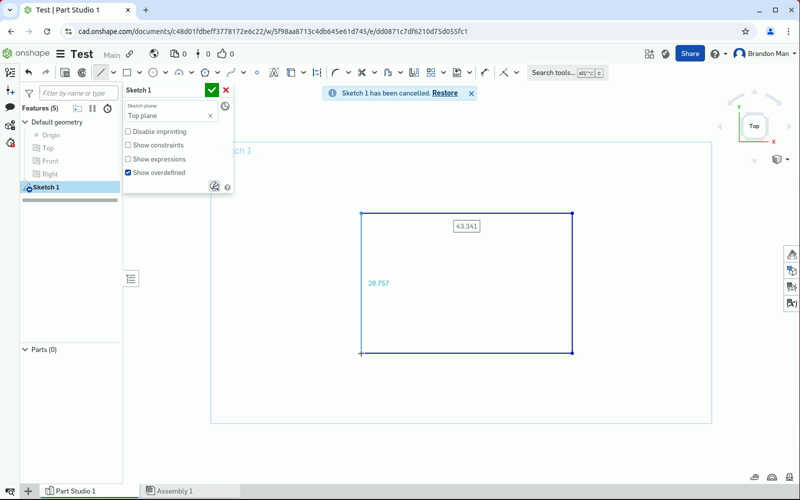
key(esc)
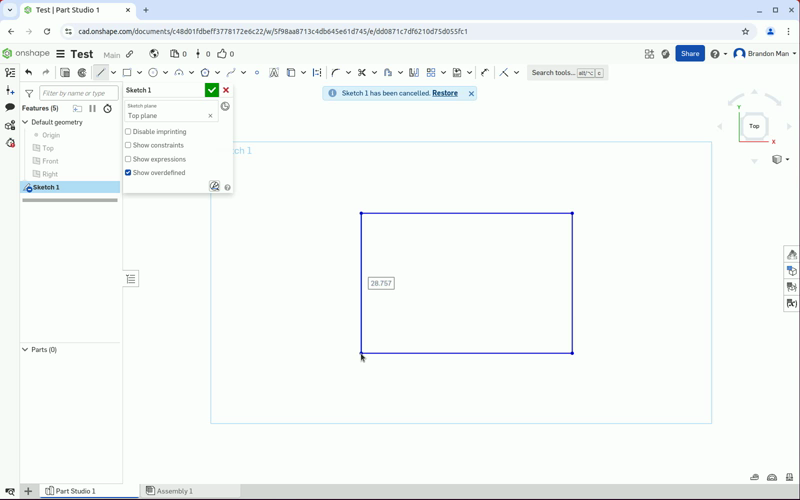
key(l)
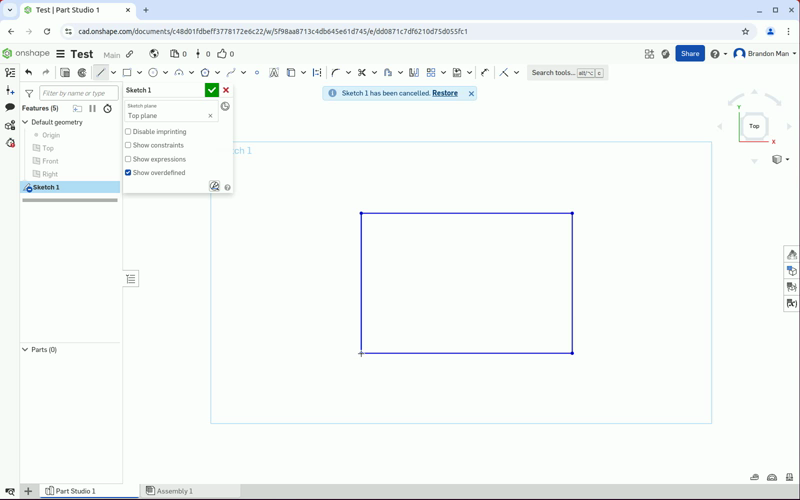
key_down(shift)
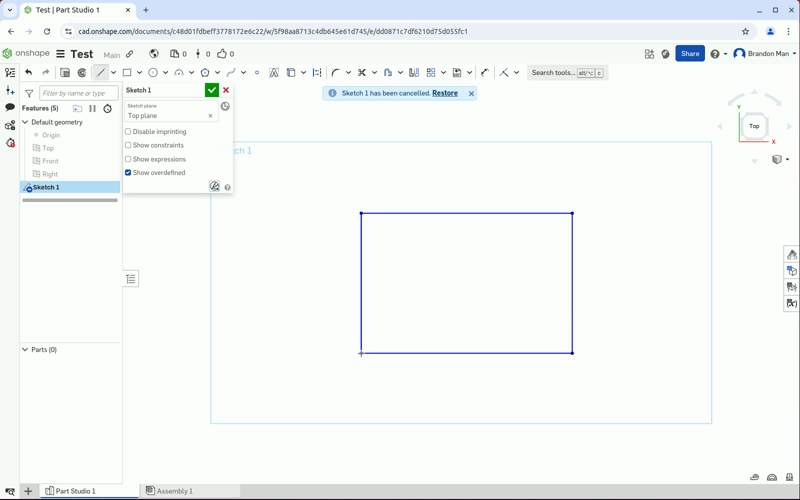
mouse_move(367, 333)
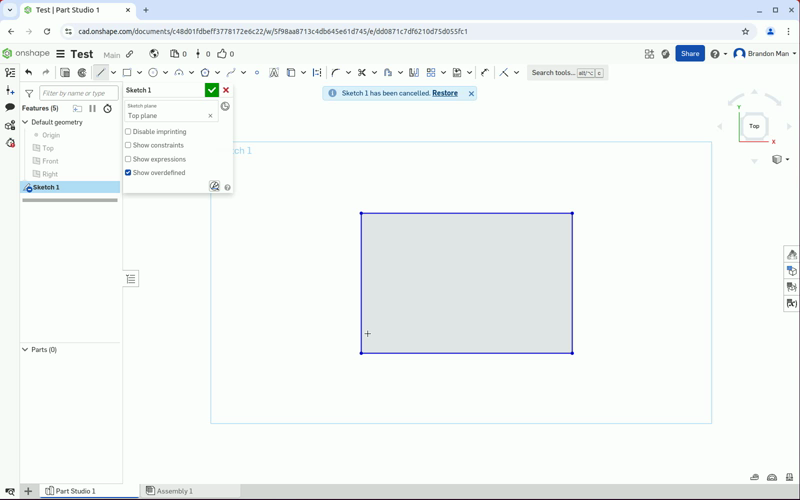
click(367, 333)
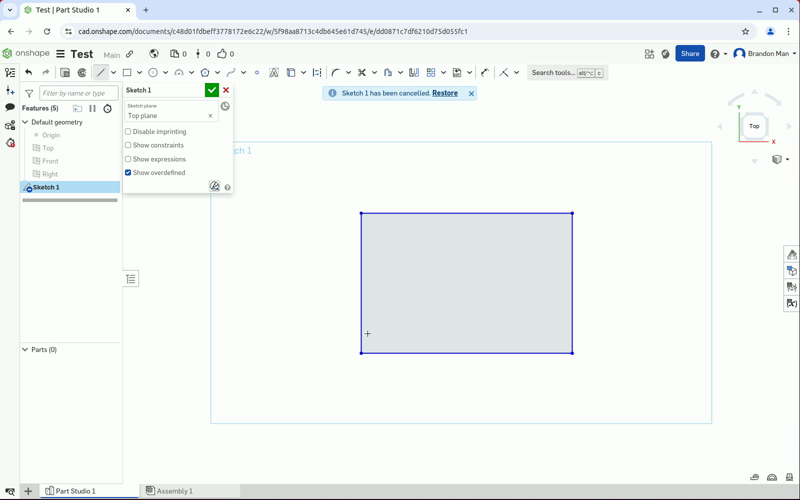
key_up(shift)
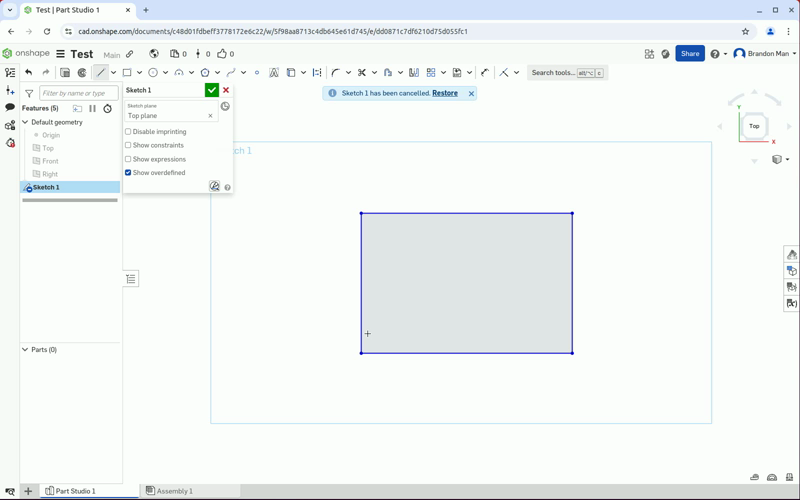
key_down(shift)
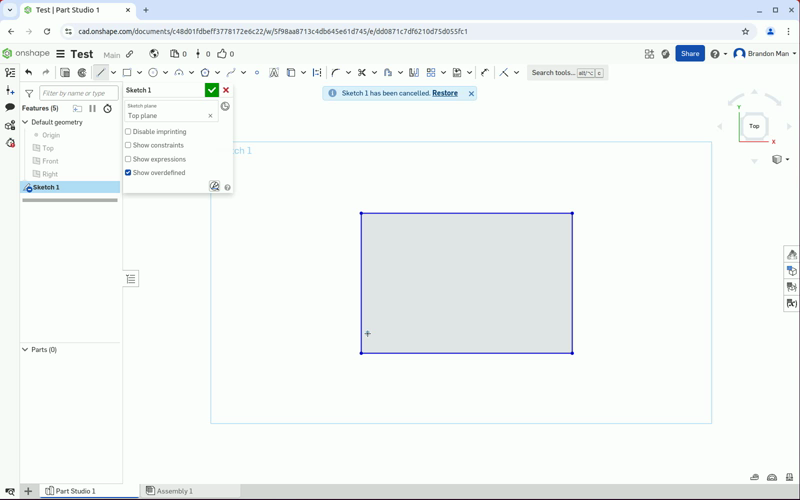
mouse_move(565, 333)
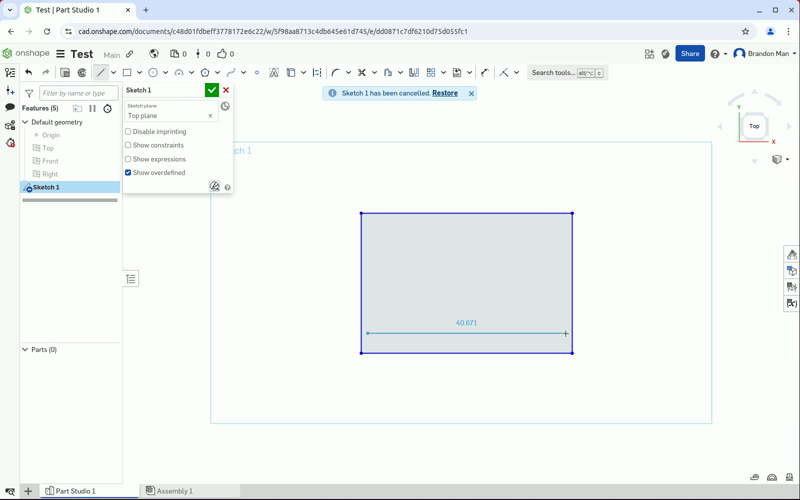
click(565, 333)
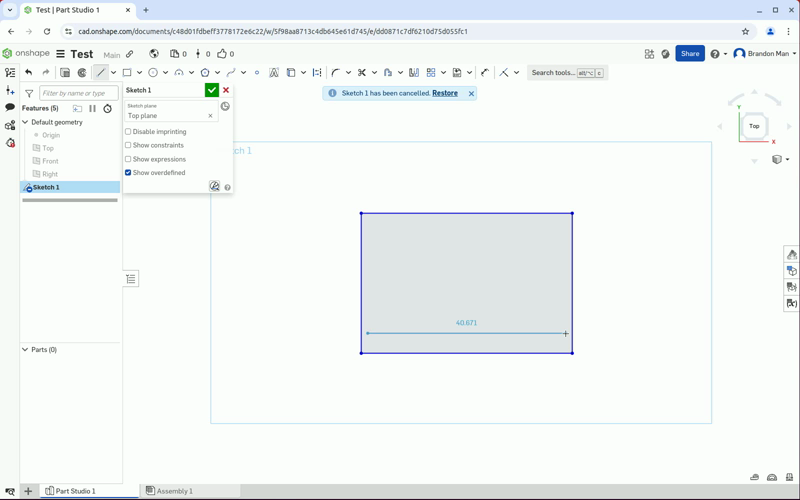
key_up(shift)
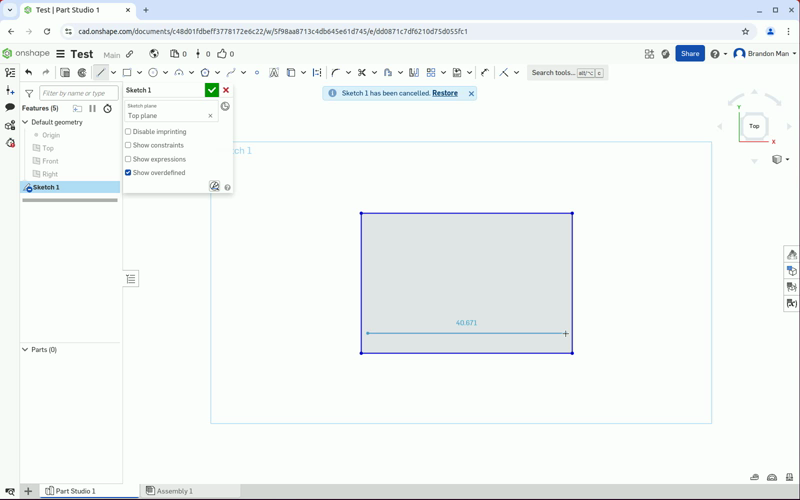
key_down(shift)
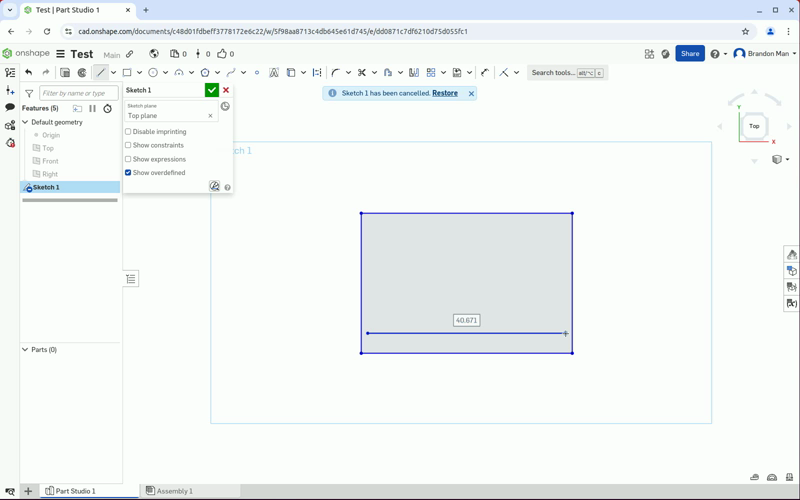
mouse_move(565, 217)
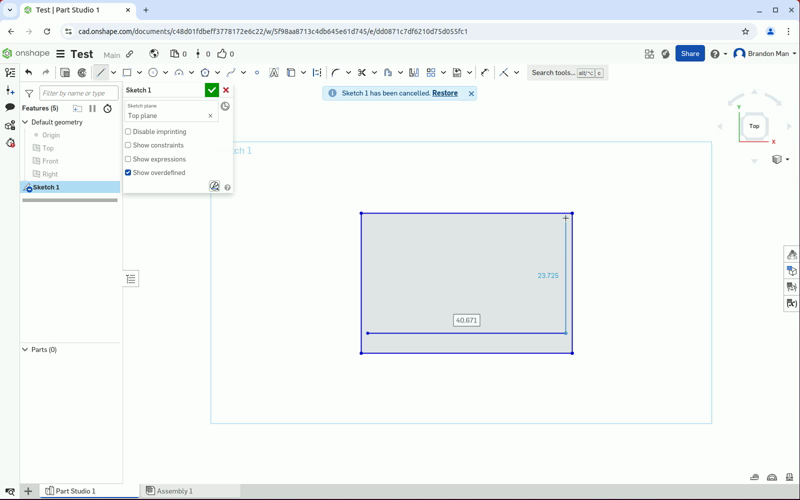
click(565, 217)
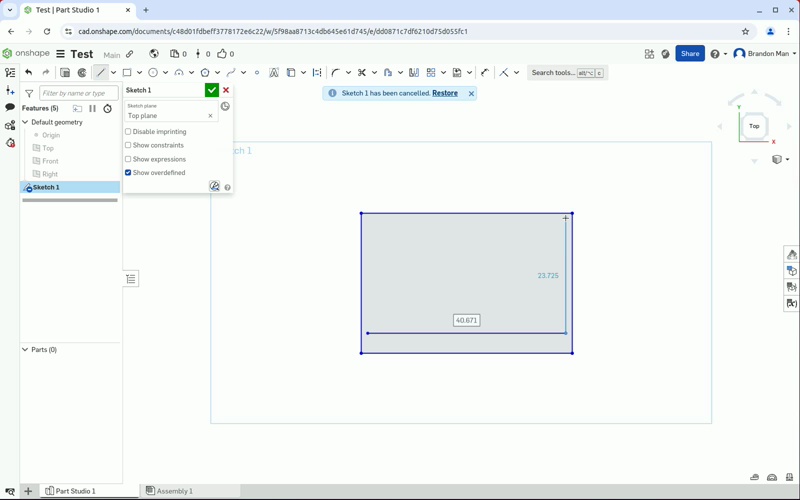
key_up(shift)
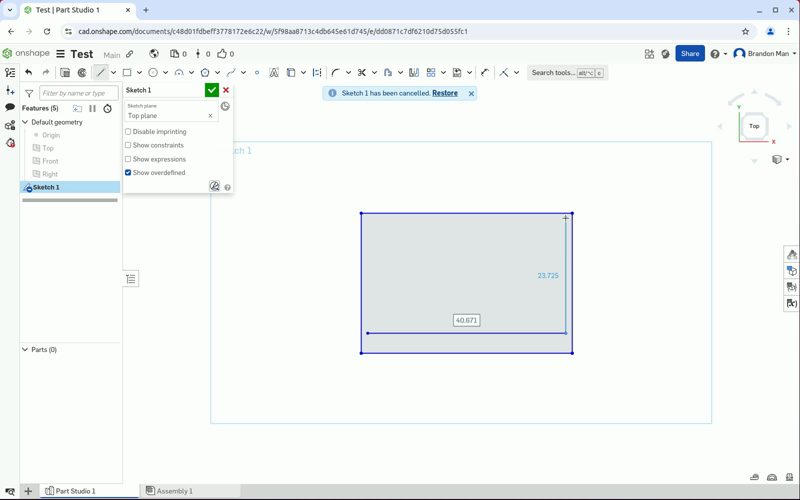
key_down(shift)
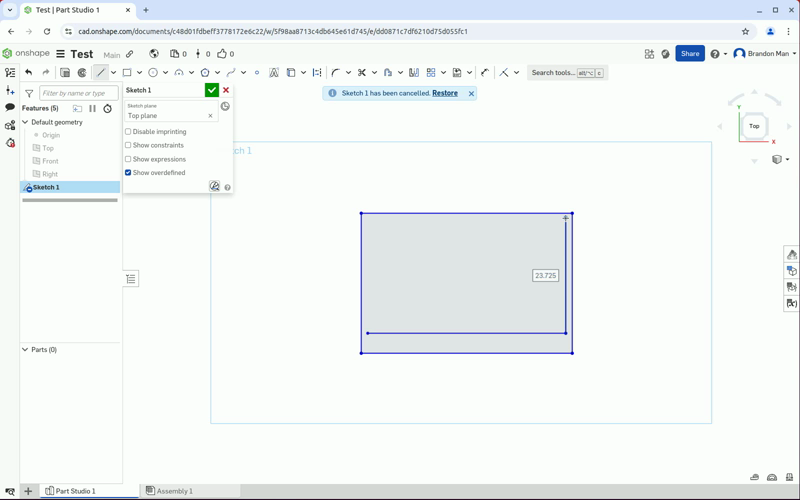
mouse_move(367, 217)
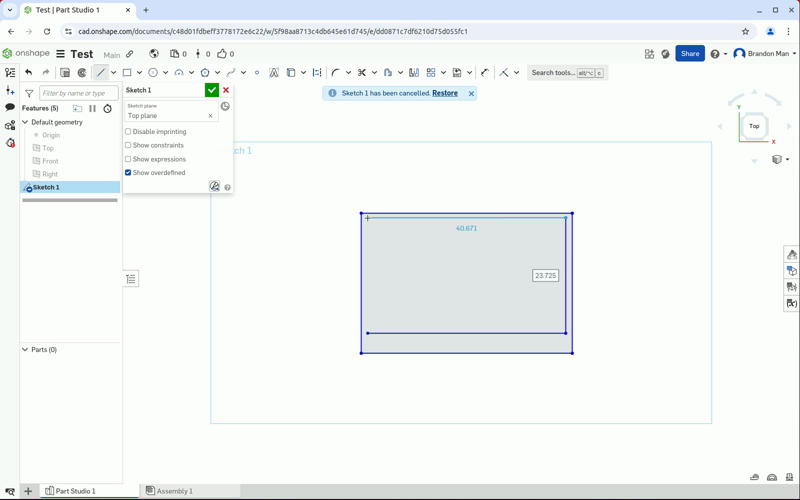
click(367, 217)
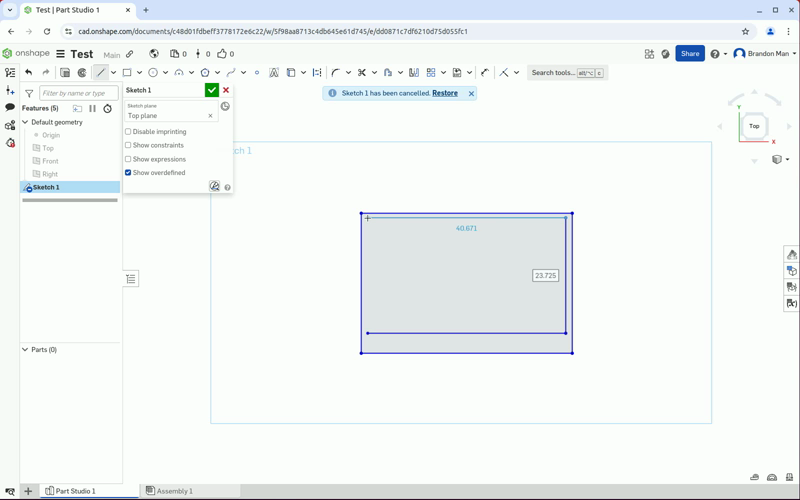
key_up(shift)
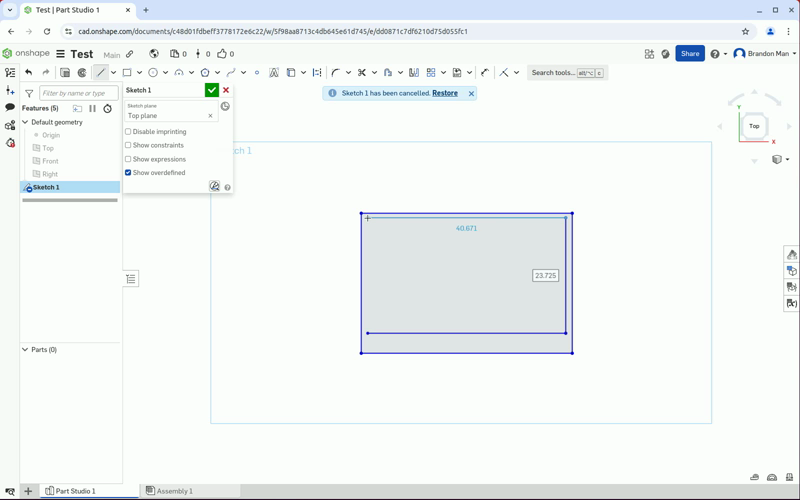
key_down(shift)
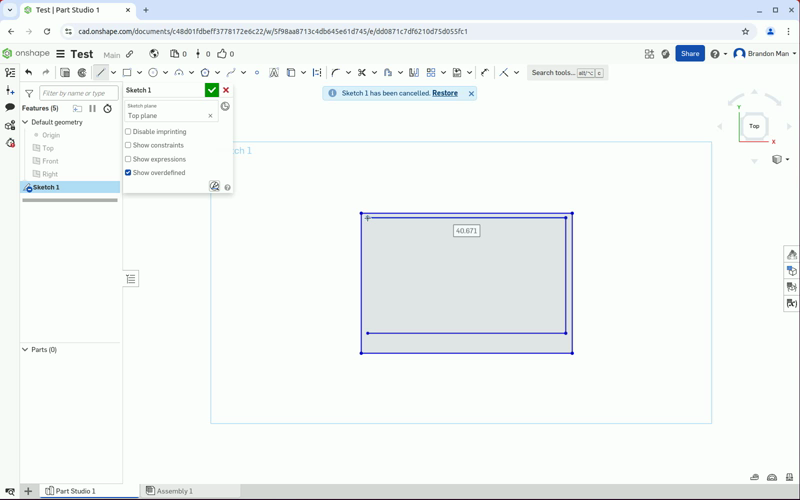
mouse_move(367, 333)
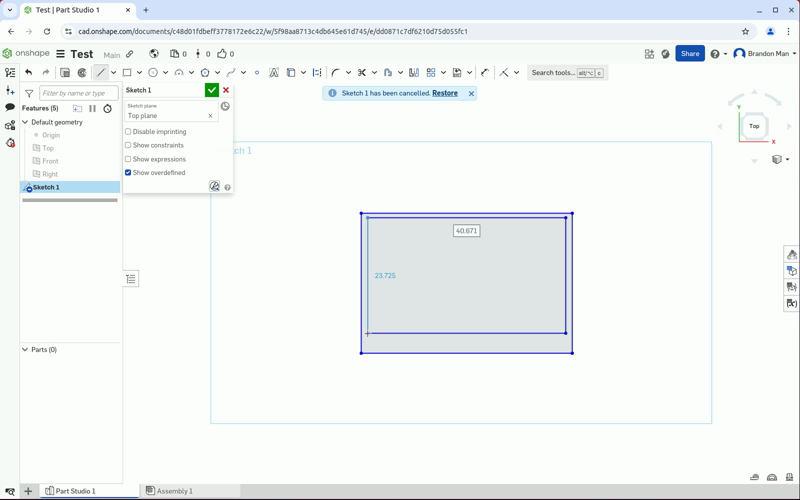
key_up(shift)
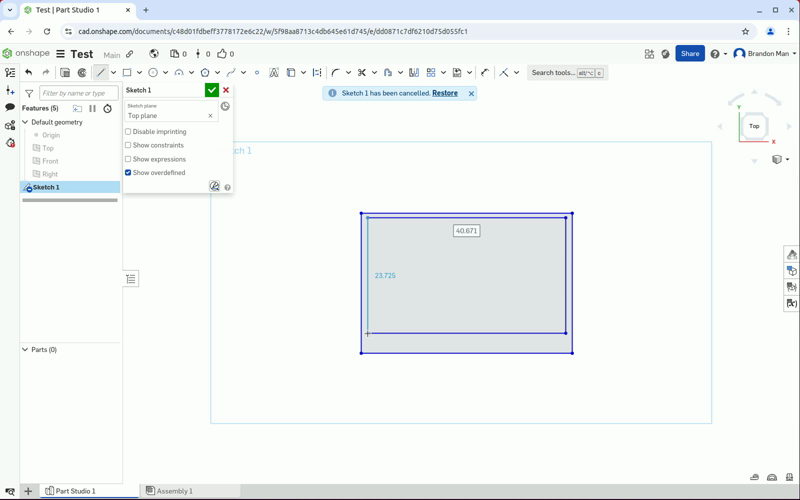
click(367, 333)
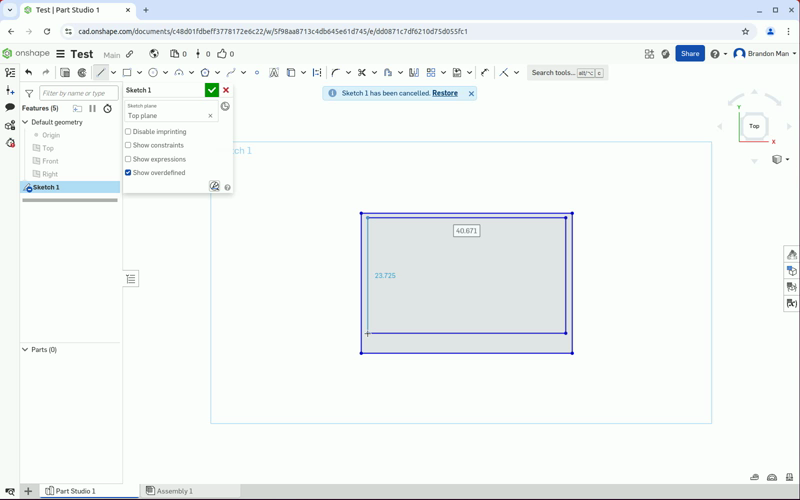
key(esc)
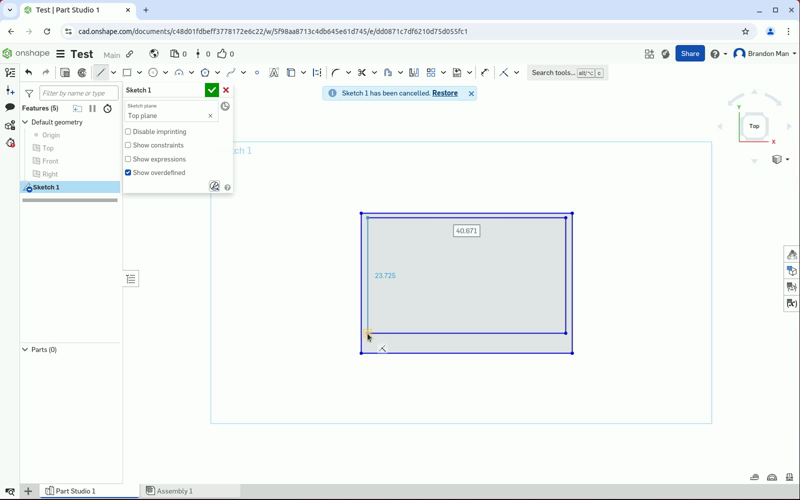
mouse_move(394, 348)
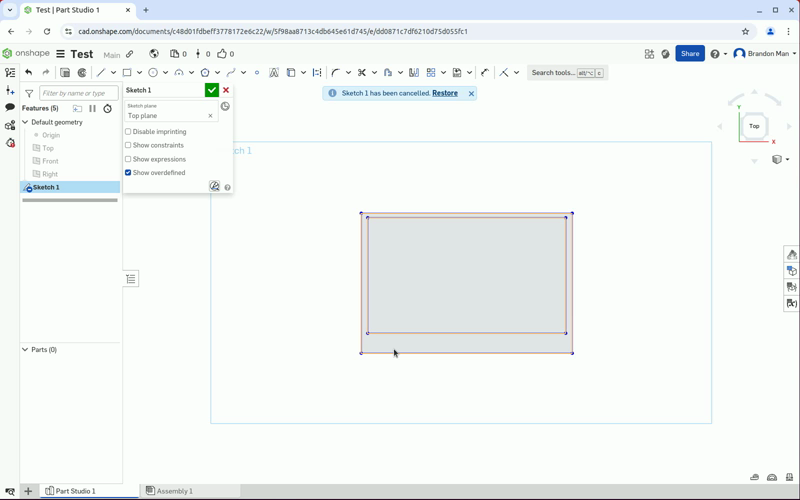
click(394, 348)
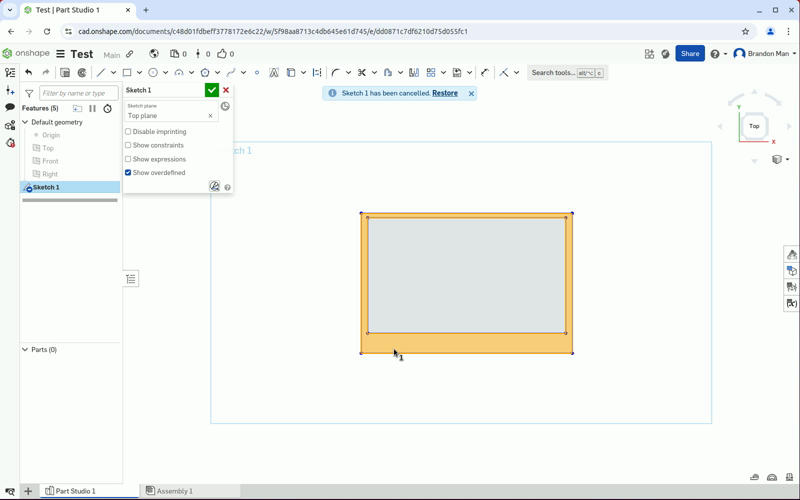
mouse_move(73, 352)
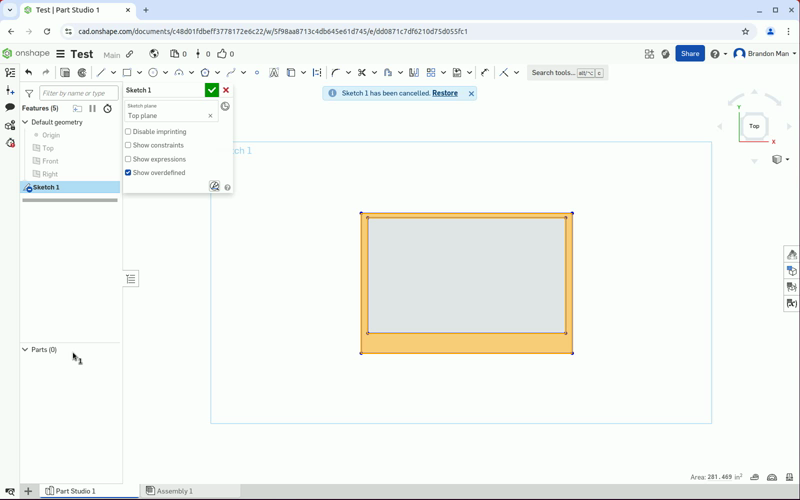
key(shift+y)
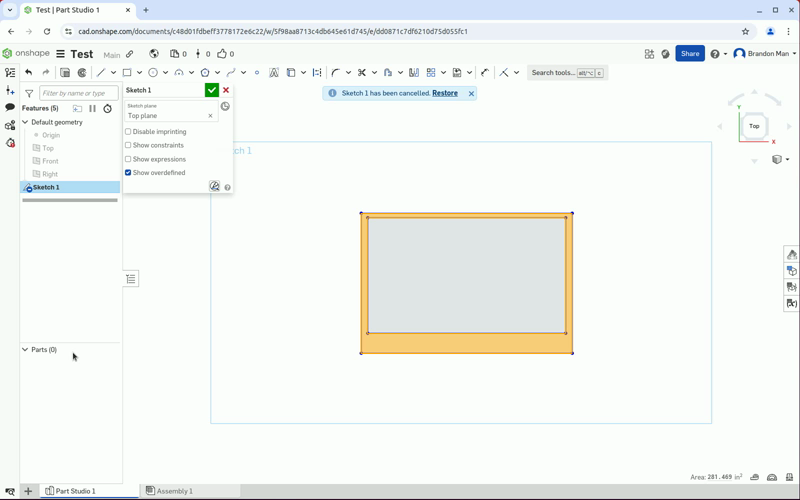
key(shift+e)
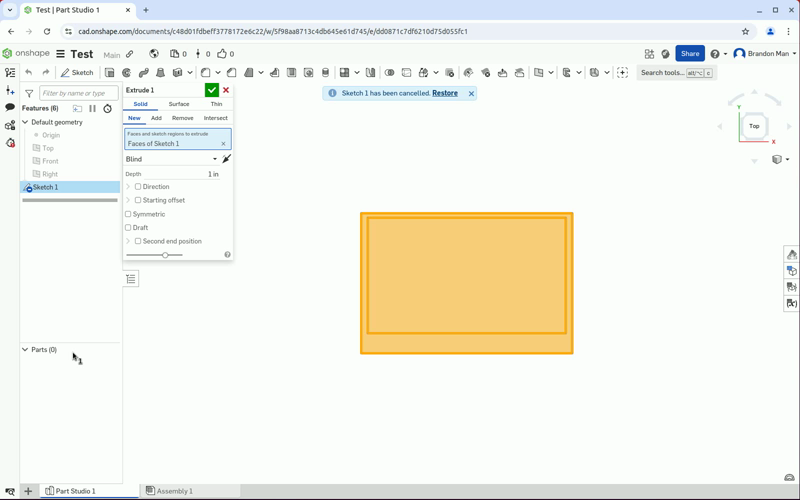
mouse_move(143, 106)
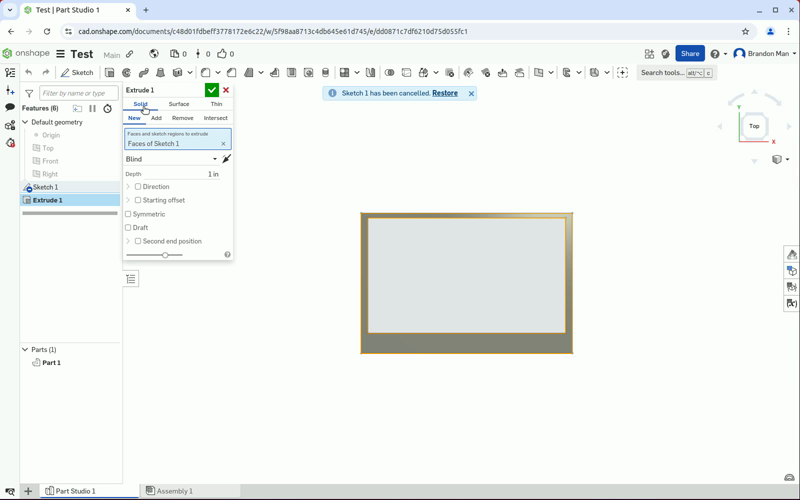
click(143, 106)
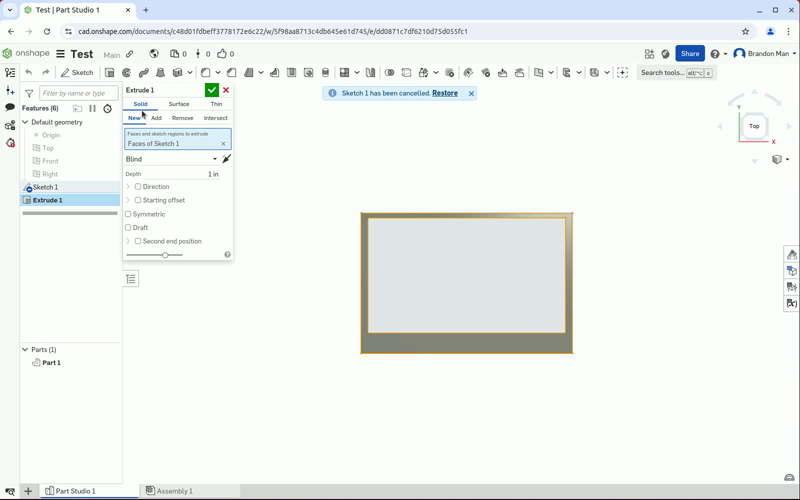
mouse_move(137, 120)
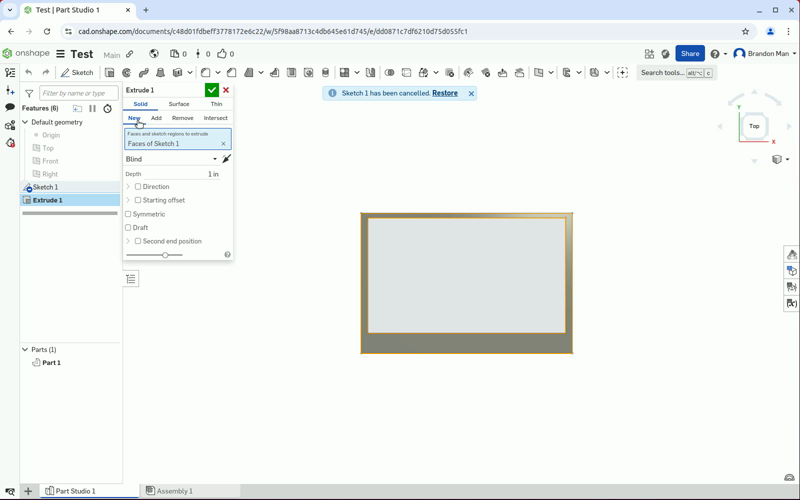
click(137, 120)
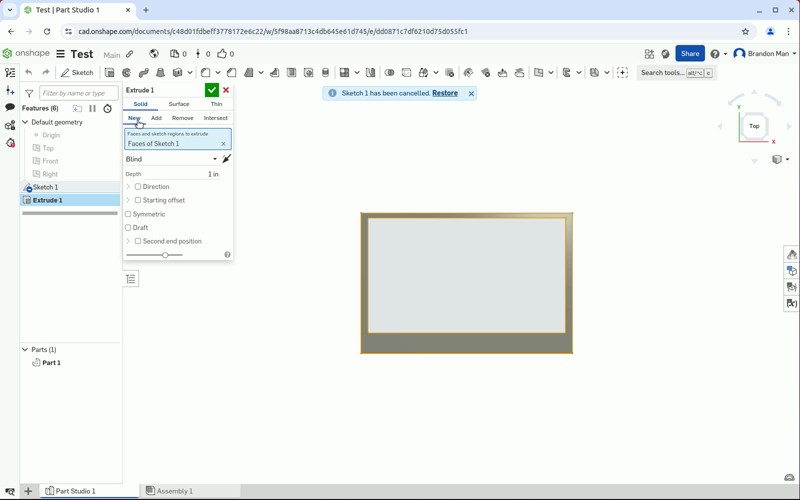
key(tab, 4)
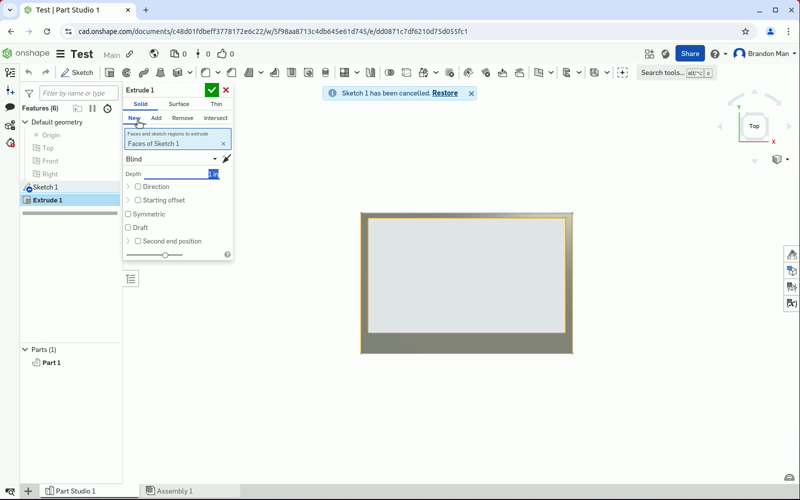
text(0.241)
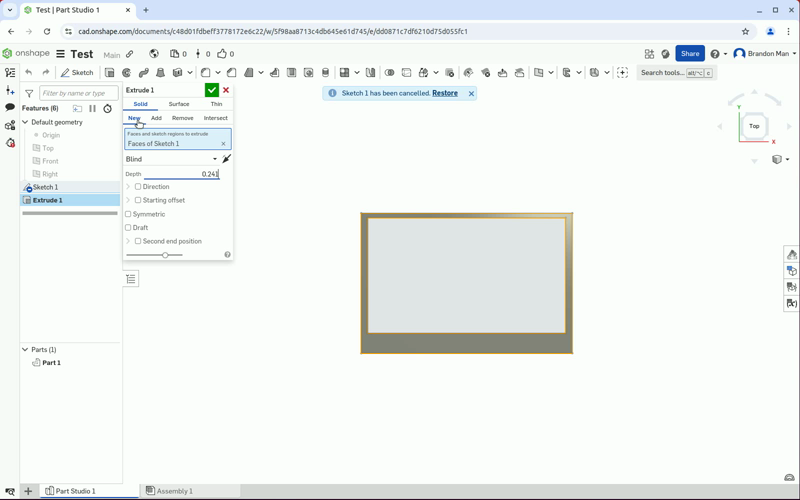
key(enter)
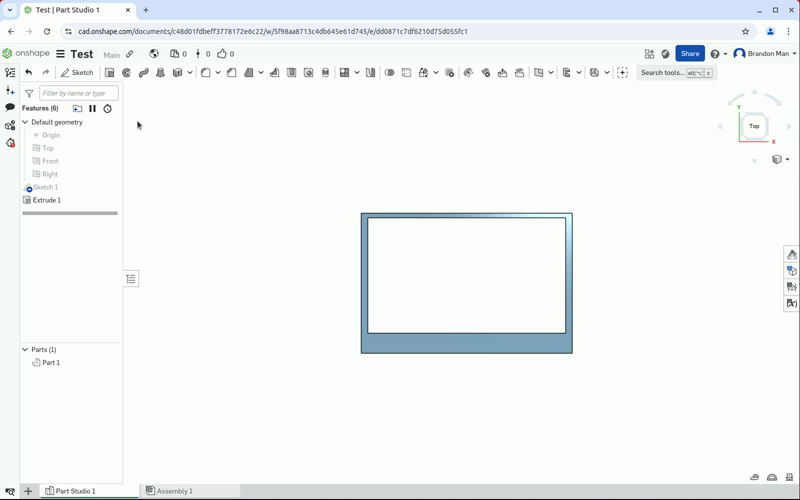
key(shift+h)
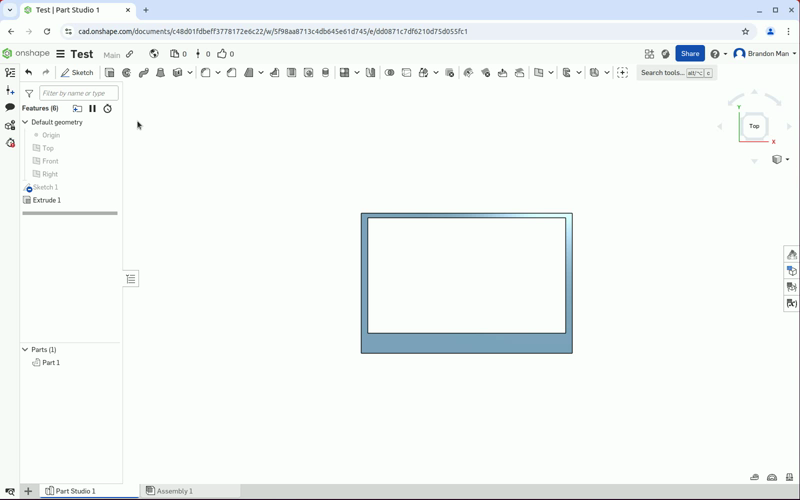
key(shift+h)
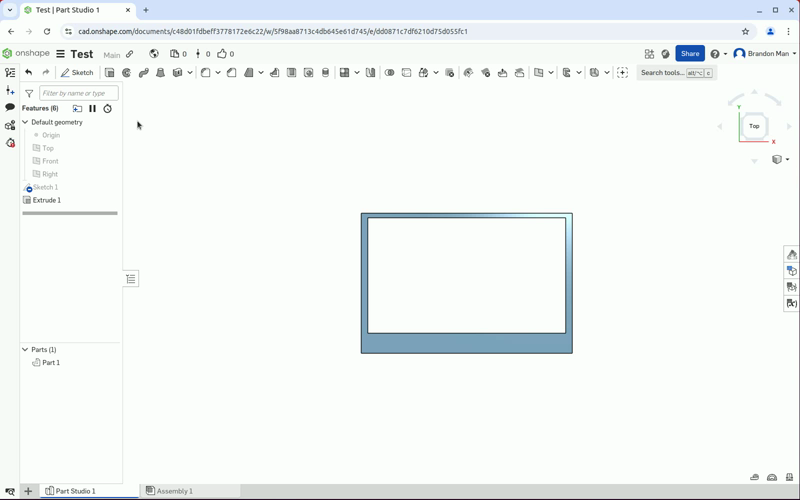
mouse_move(73, 189)
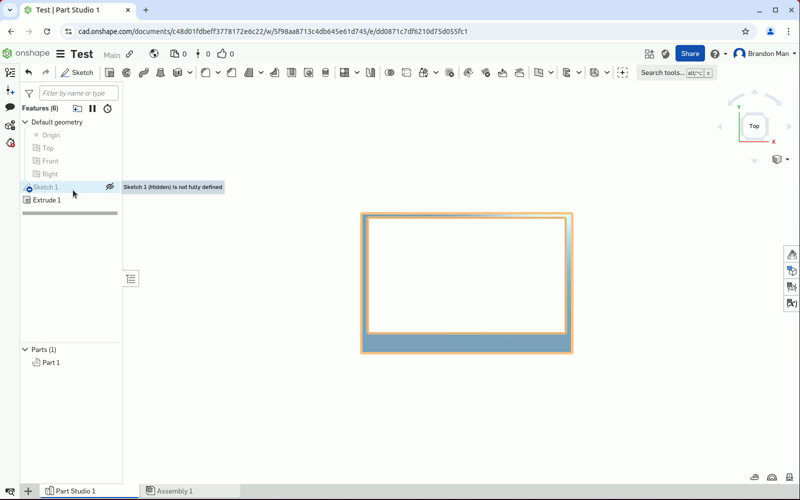
click(73, 189)
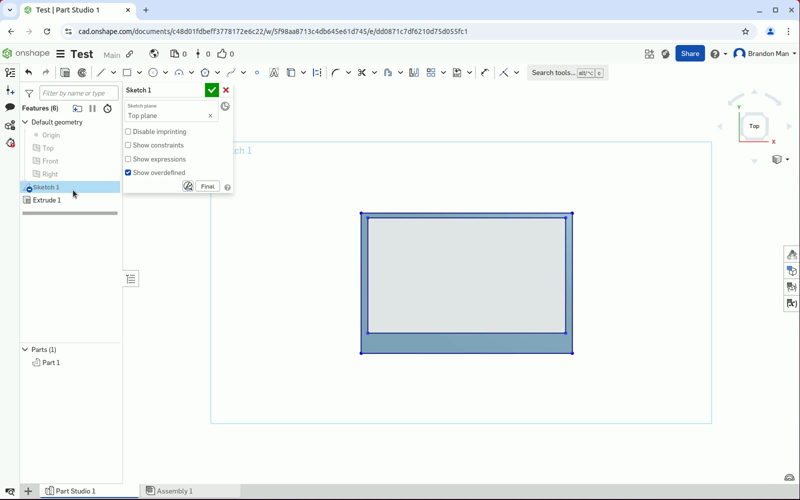
mouse_move(229, 92)
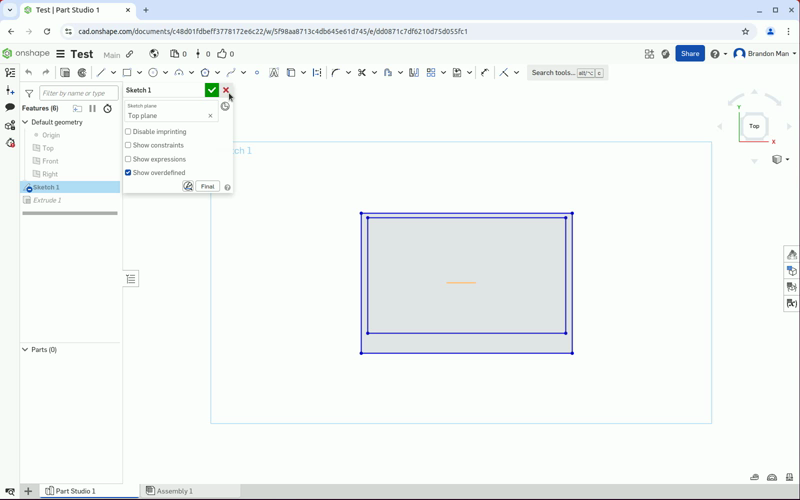
click(229, 92)
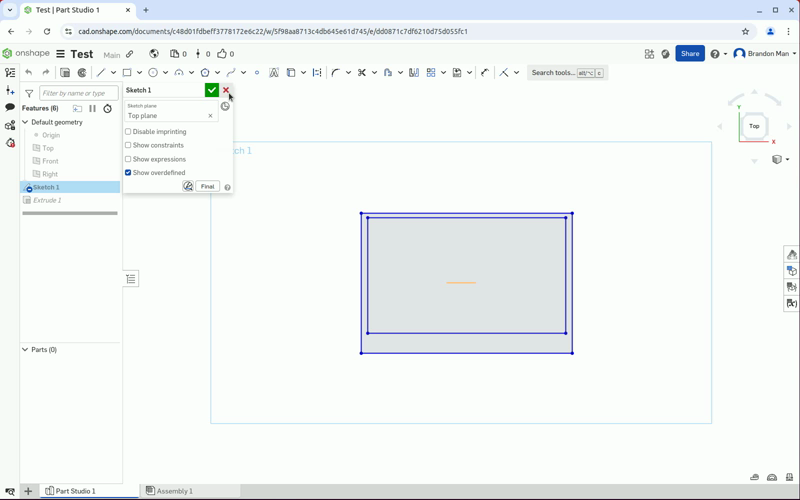
key(shift+s)
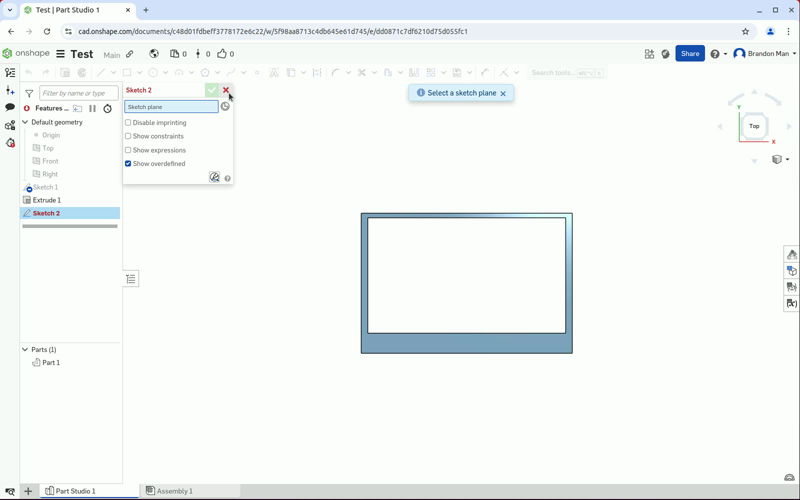
mouse_move(73, 150)
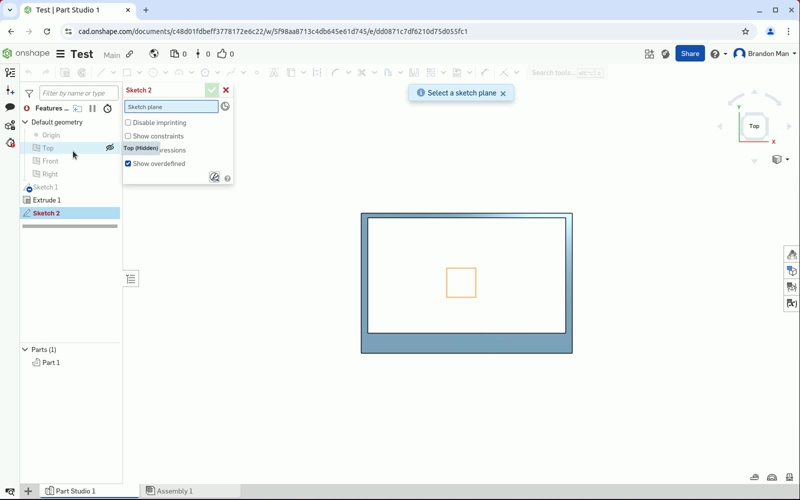
click(73, 150)
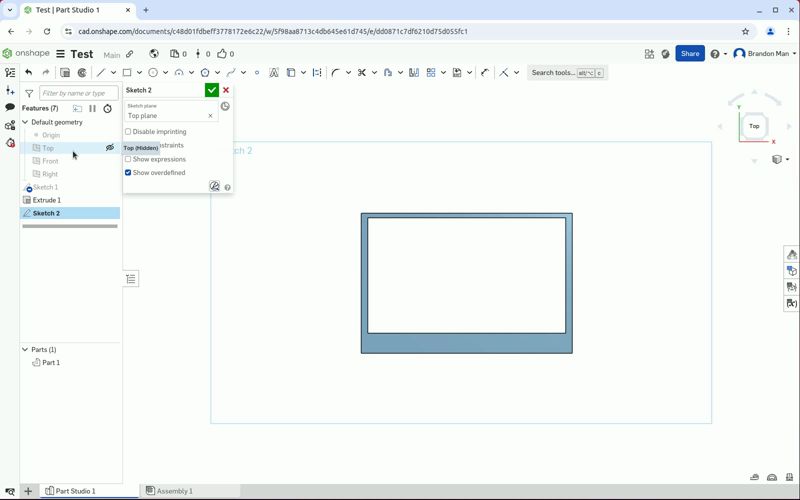
mouse_move(73, 352)
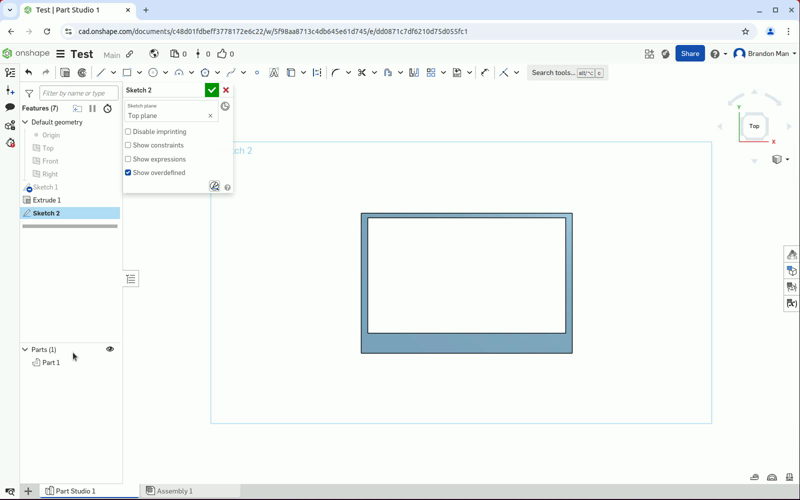
key(y)
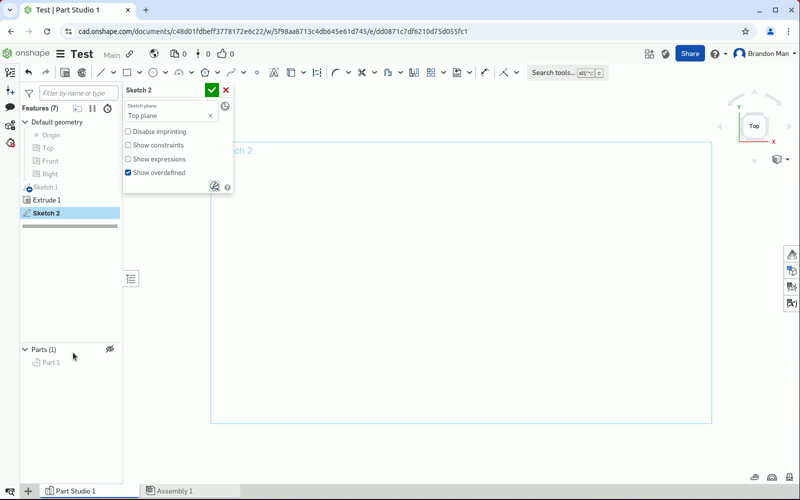
key(l)
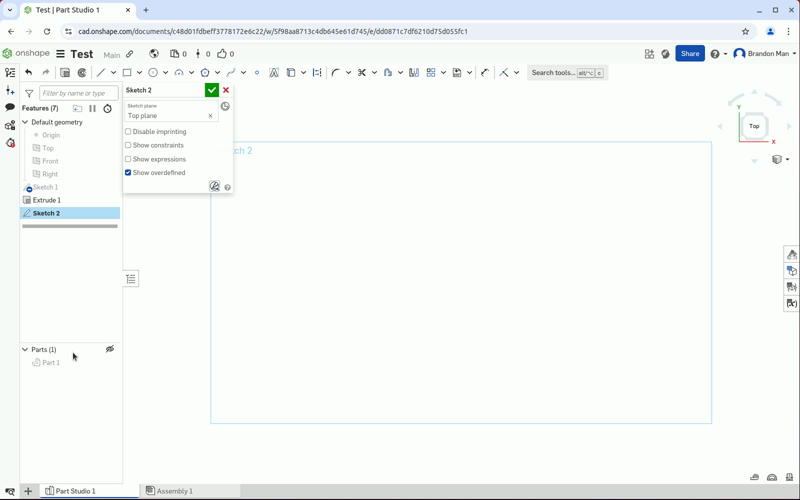
key_down(shift)
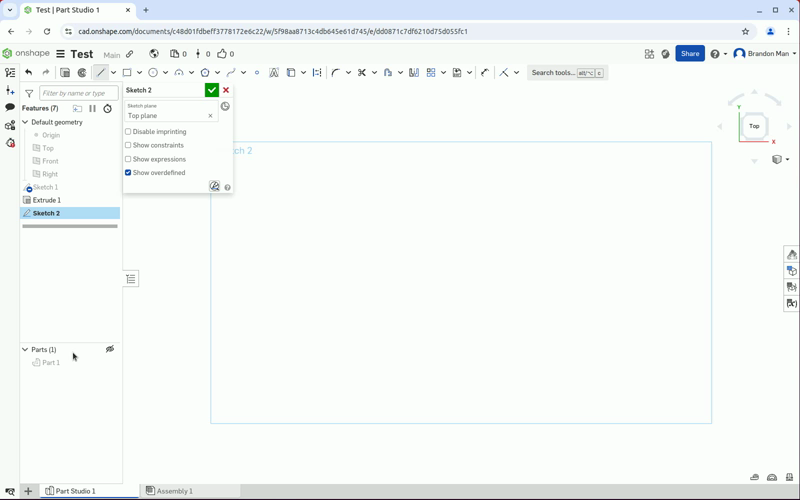
mouse_move(366, 334)
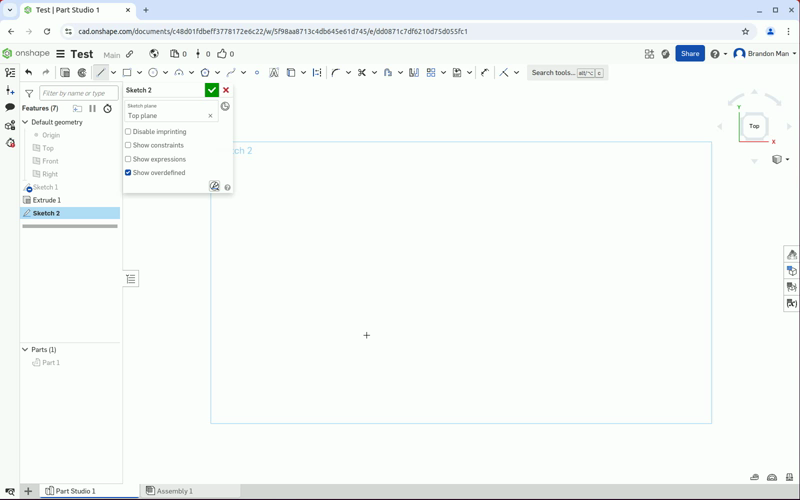
click(366, 334)
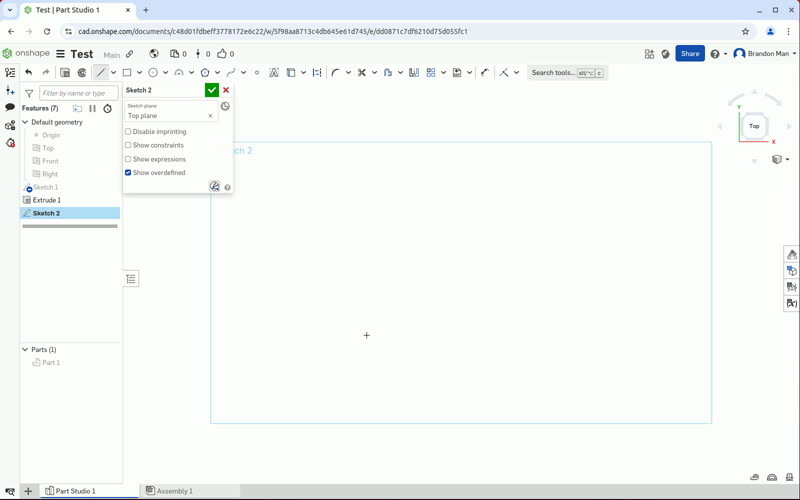
key_up(shift)
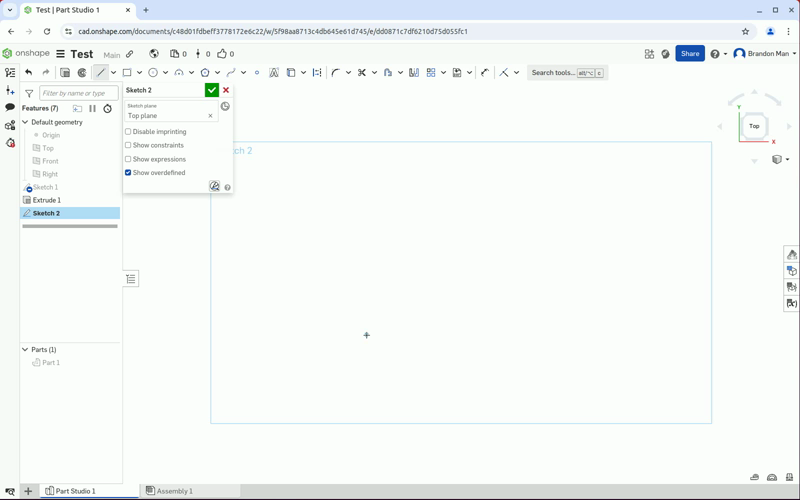
key_down(shift)
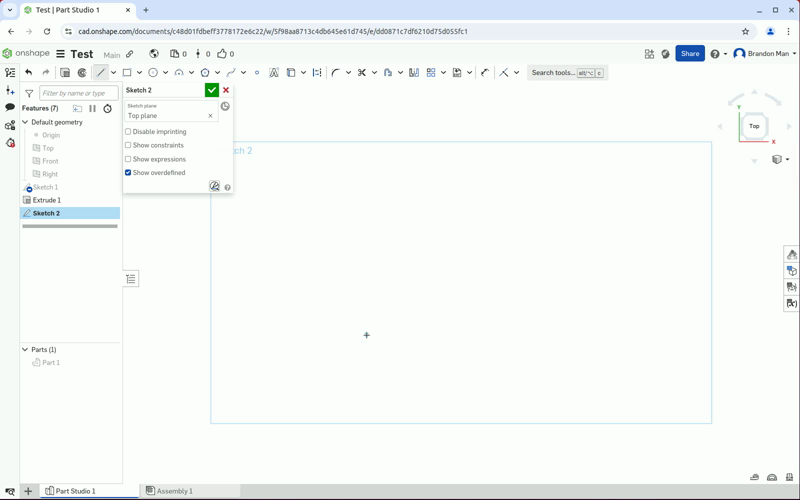
mouse_move(566, 334)
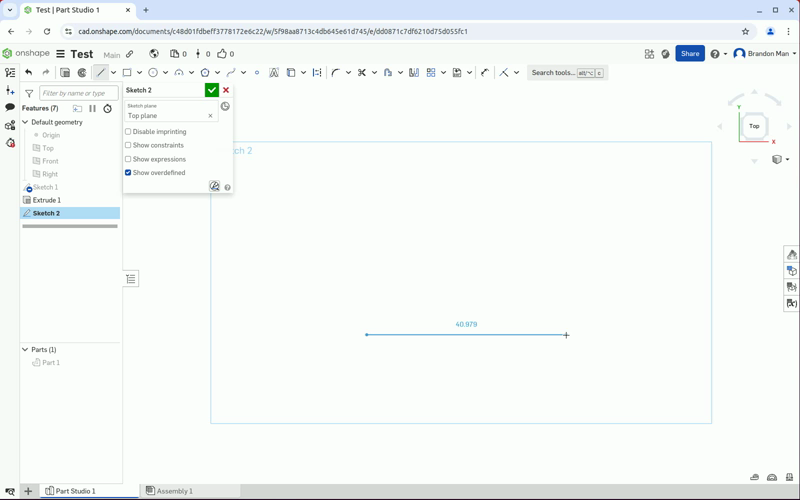
click(566, 334)
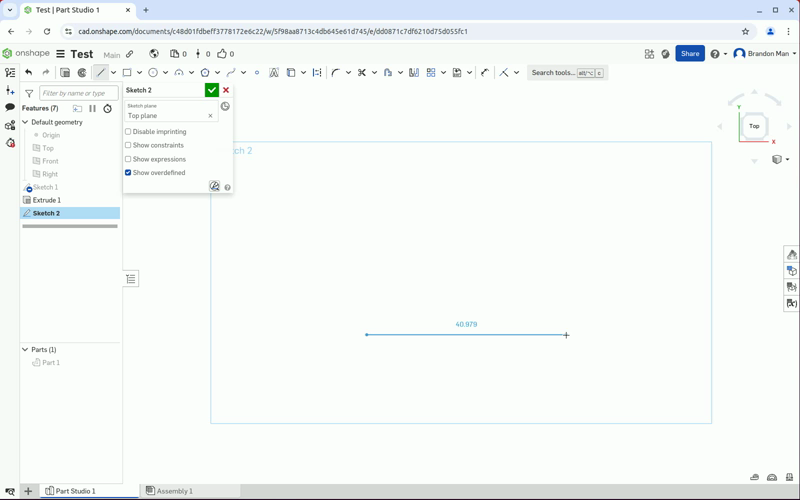
key_up(shift)
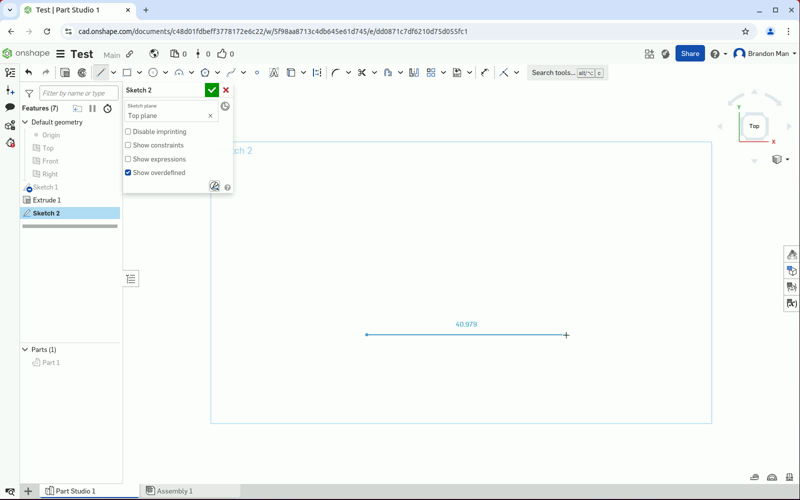
key_down(shift)
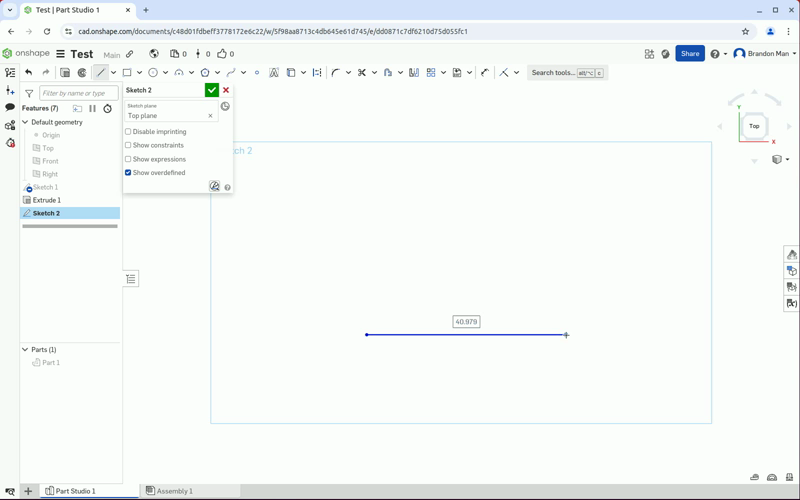
mouse_move(566, 219)
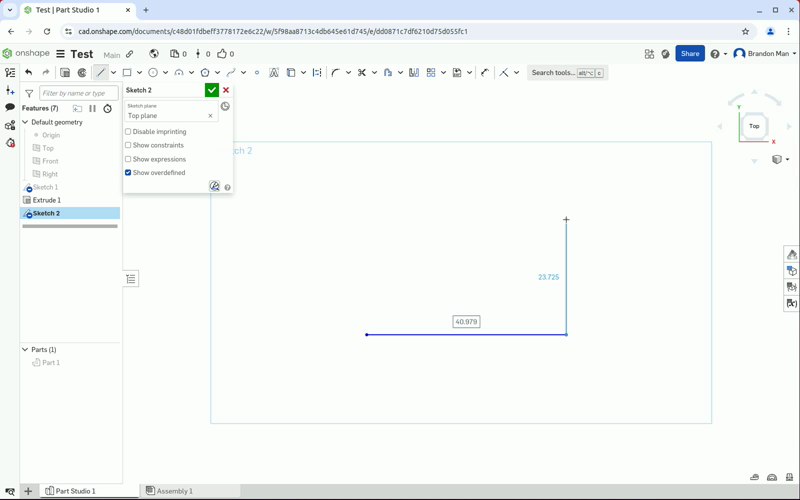
click(566, 219)
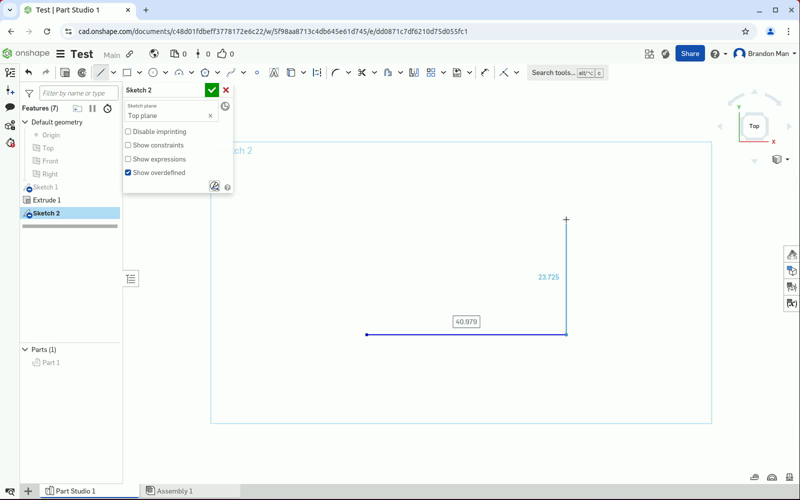
key_up(shift)
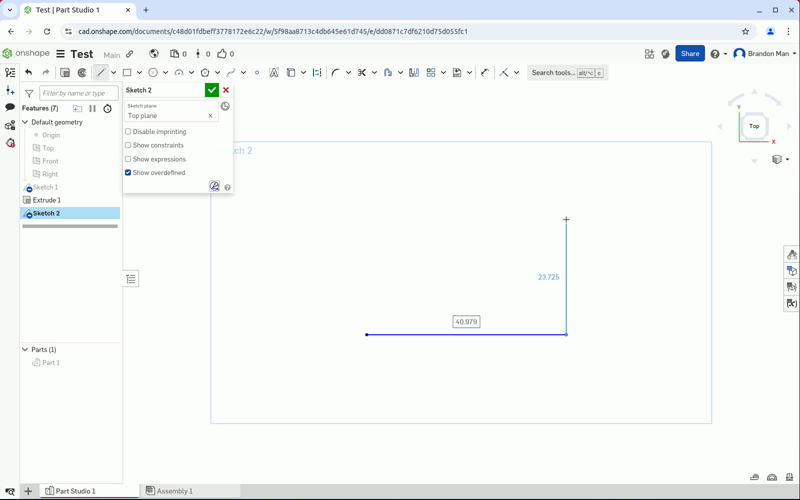
key_down(shift)
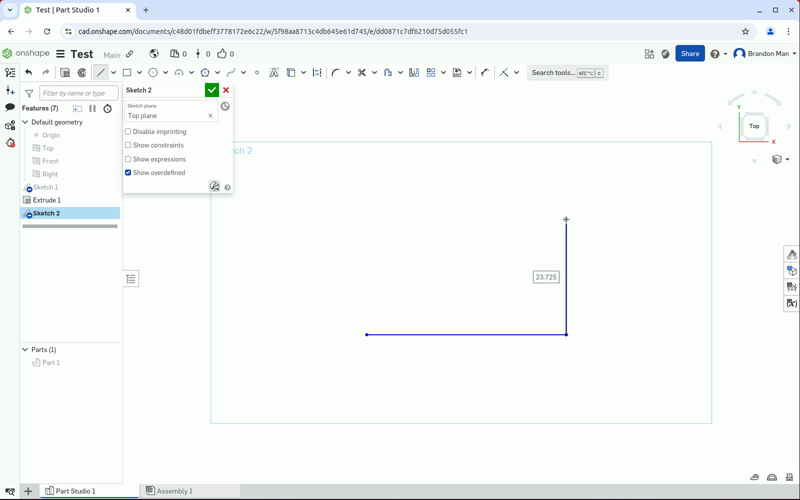
mouse_move(366, 219)
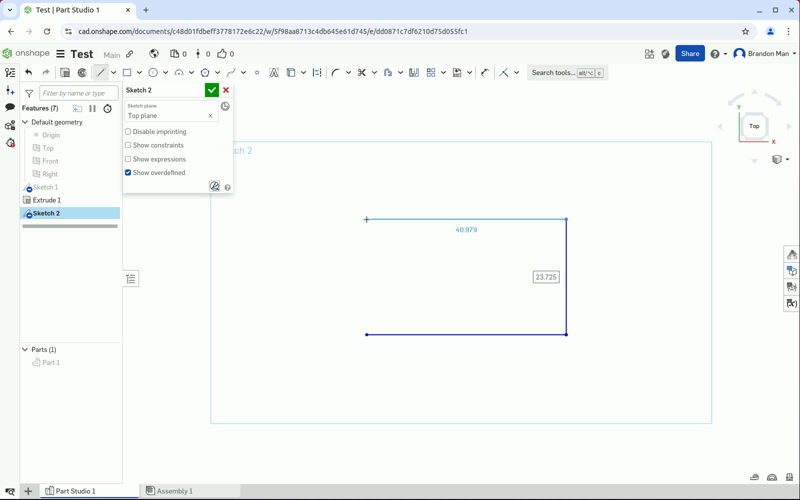
click(366, 219)
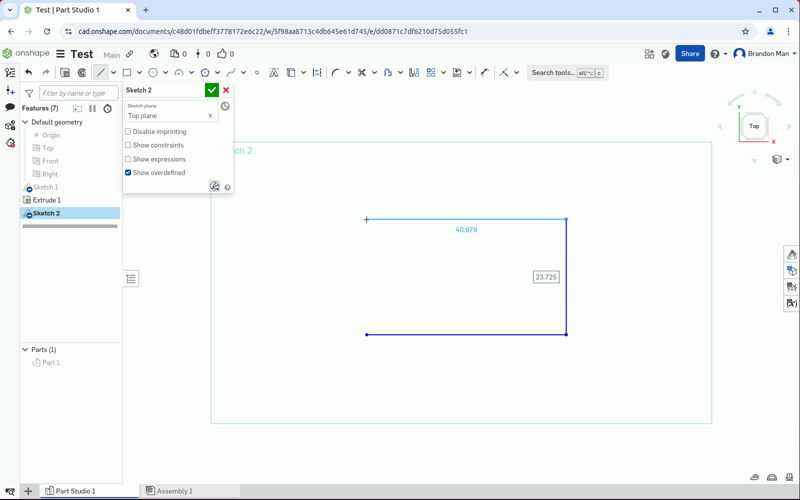
key_up(shift)
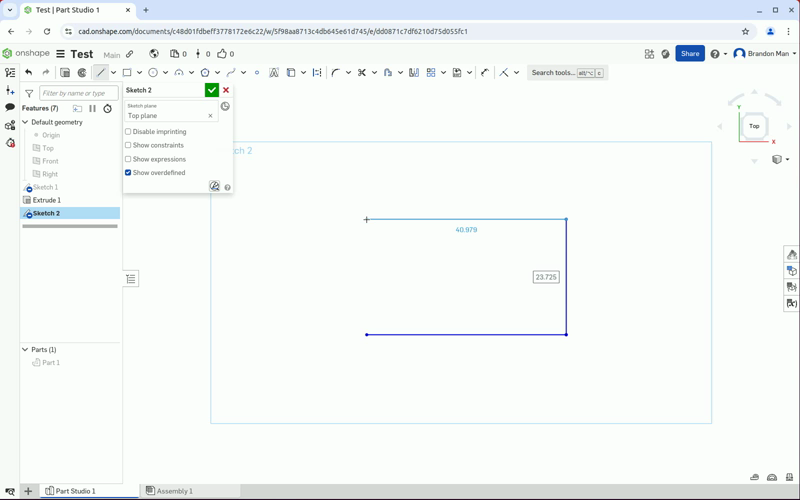
key_down(shift)
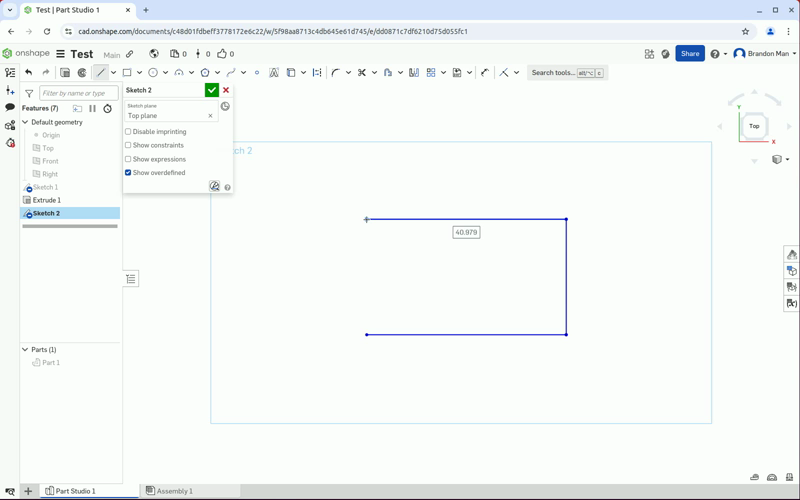
mouse_move(366, 334)
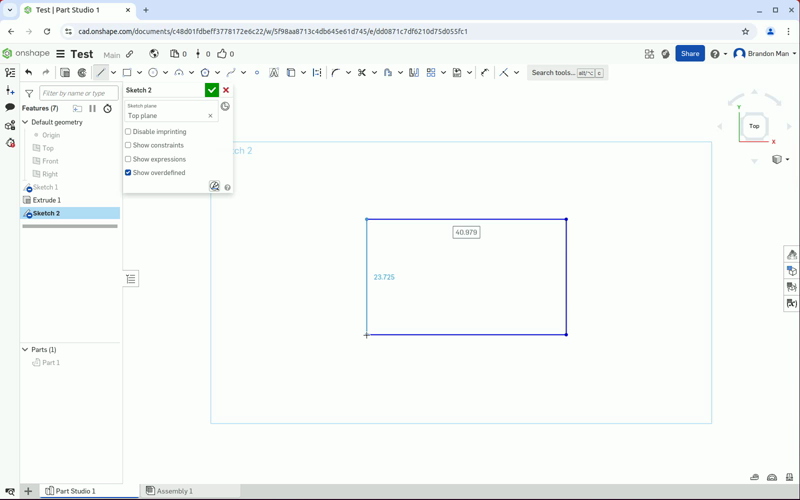
key_up(shift)
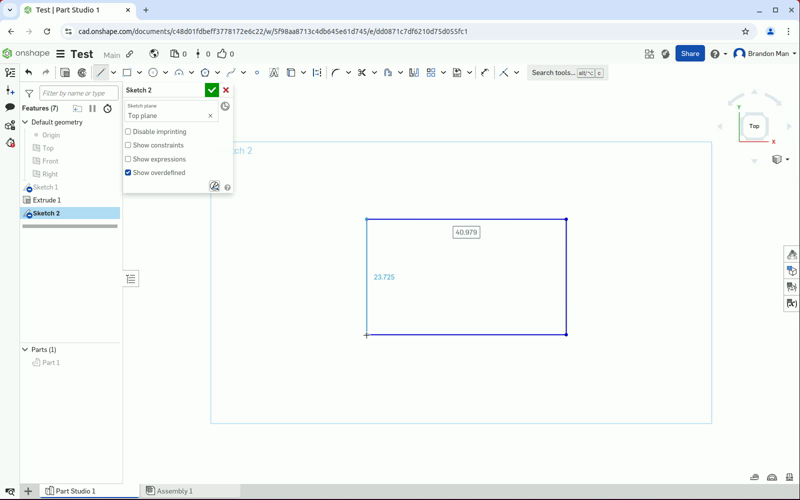
click(366, 334)
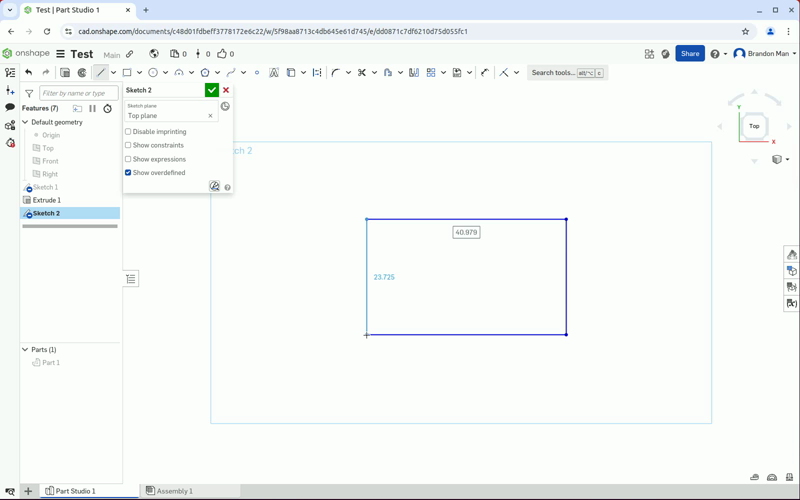
key(esc)
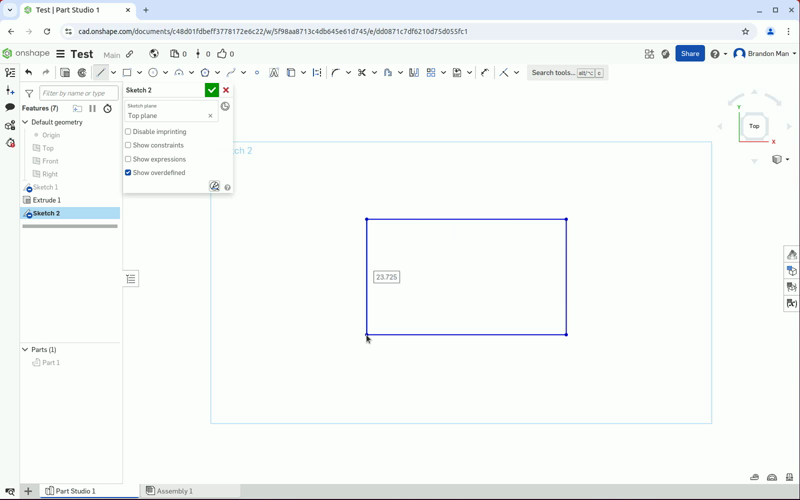
key(l)
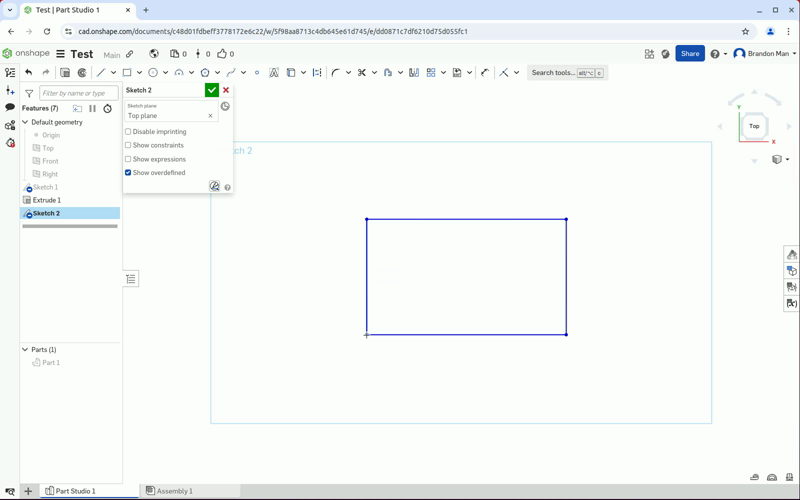
key_down(shift)
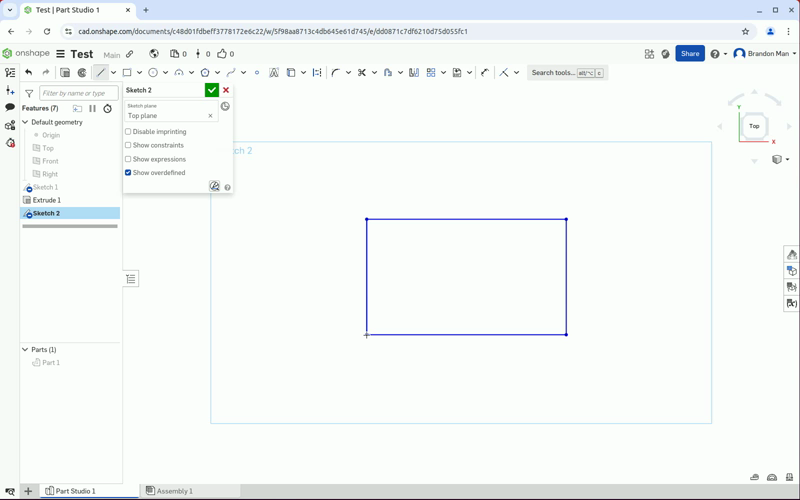
mouse_move(371, 330)
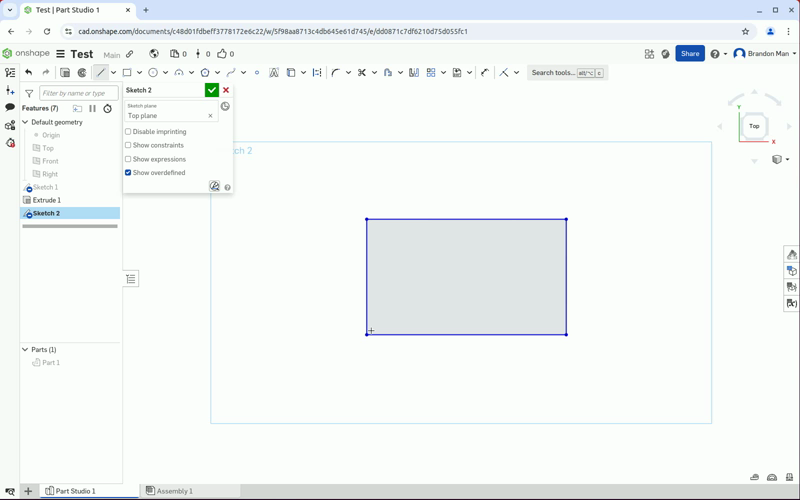
click(371, 330)
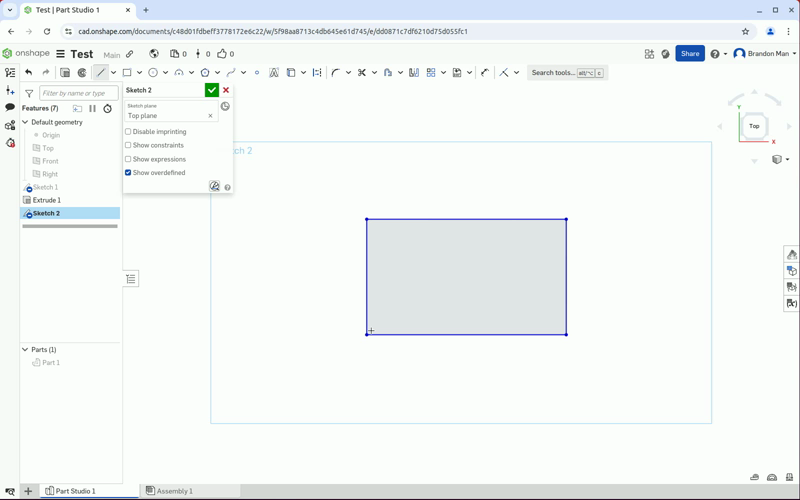
key_up(shift)
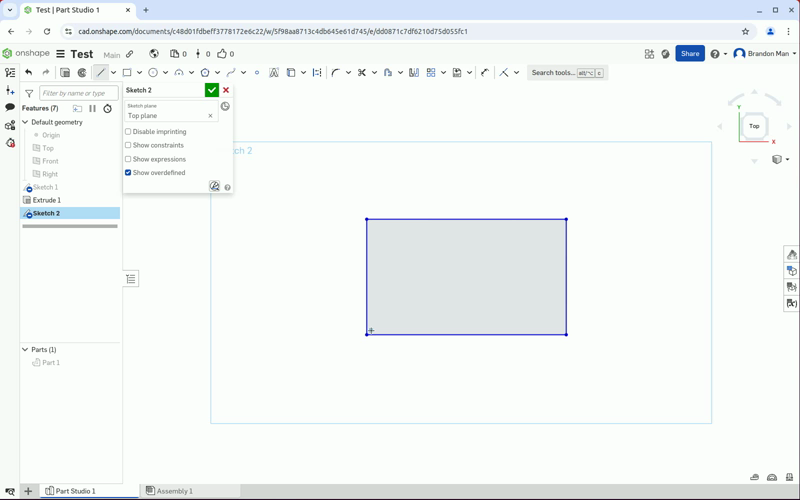
key_down(shift)
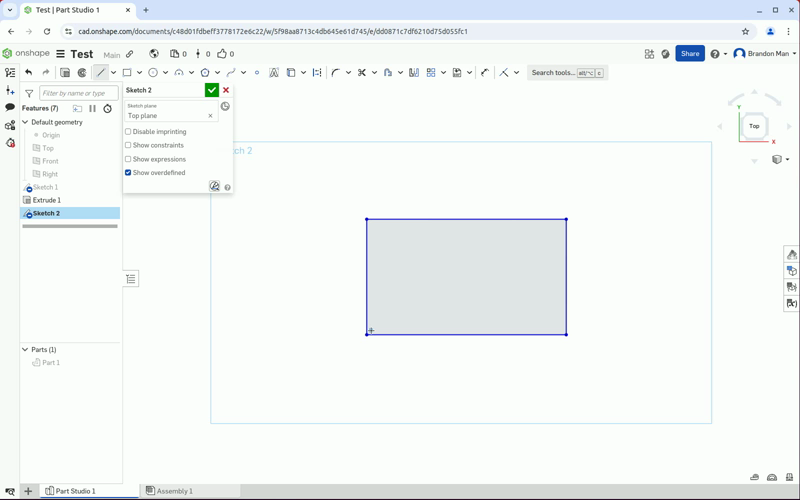
mouse_move(562, 330)
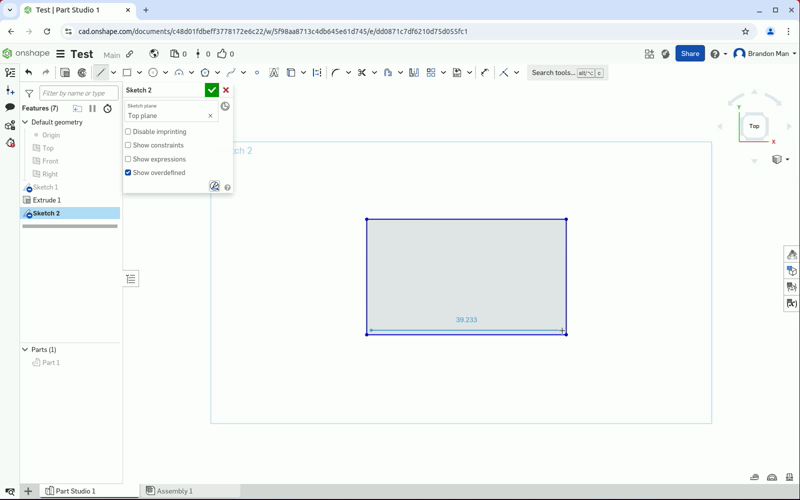
click(562, 330)
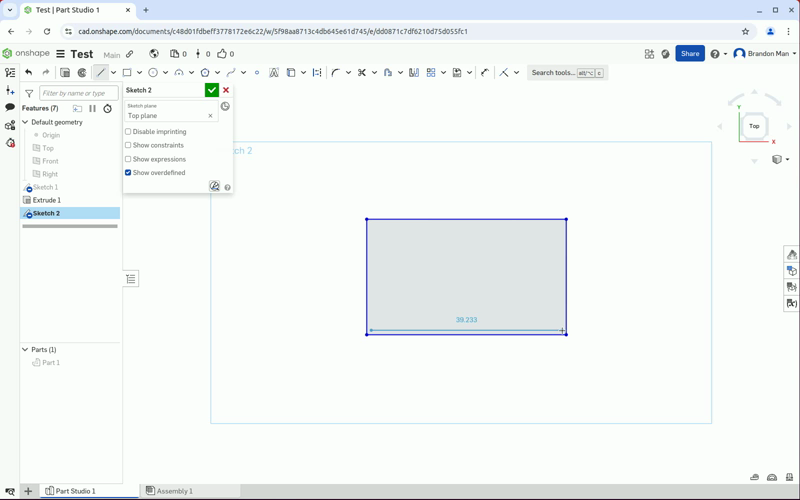
key_up(shift)
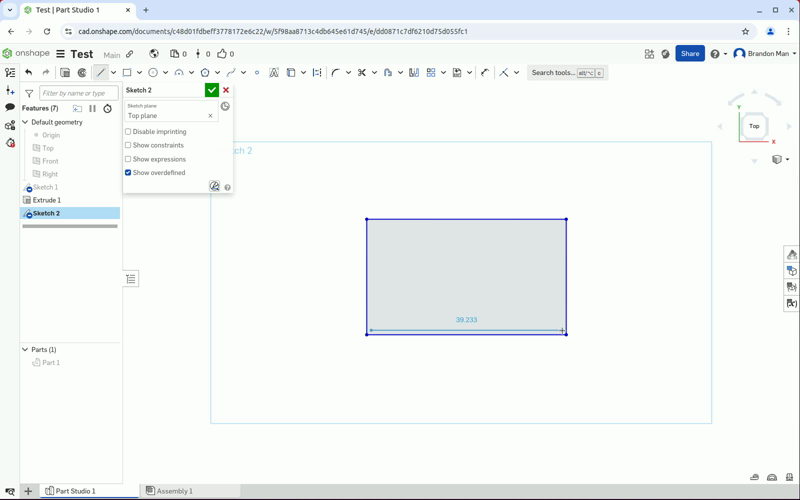
key_down(shift)
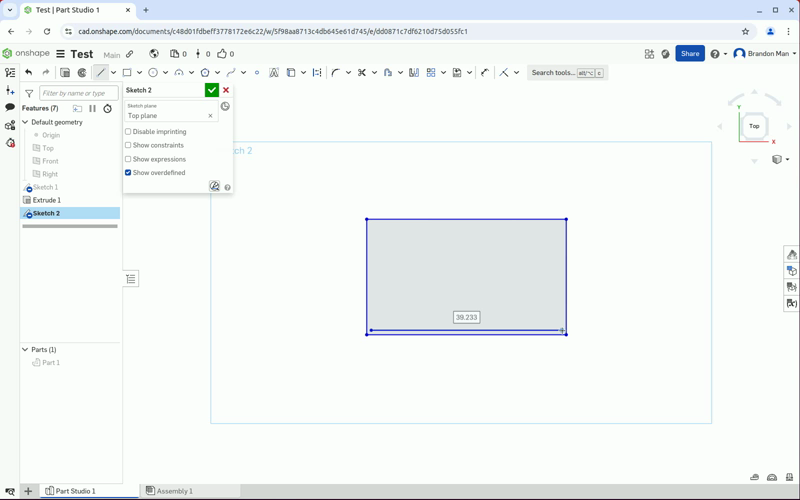
mouse_move(562, 221)
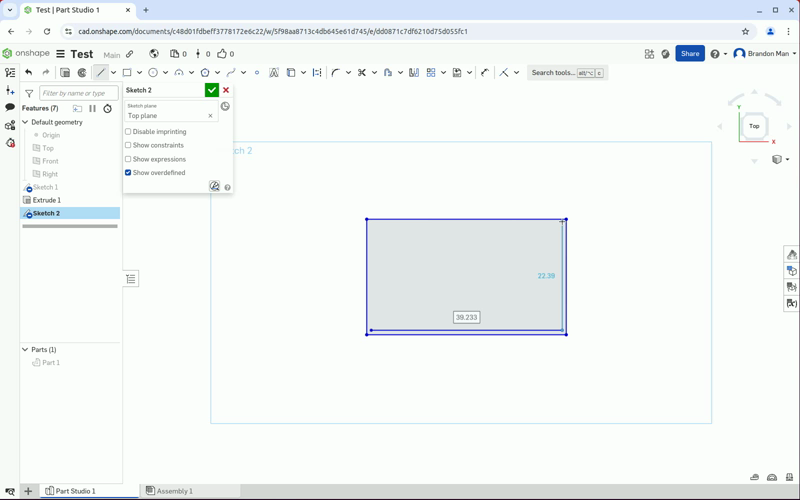
click(562, 221)
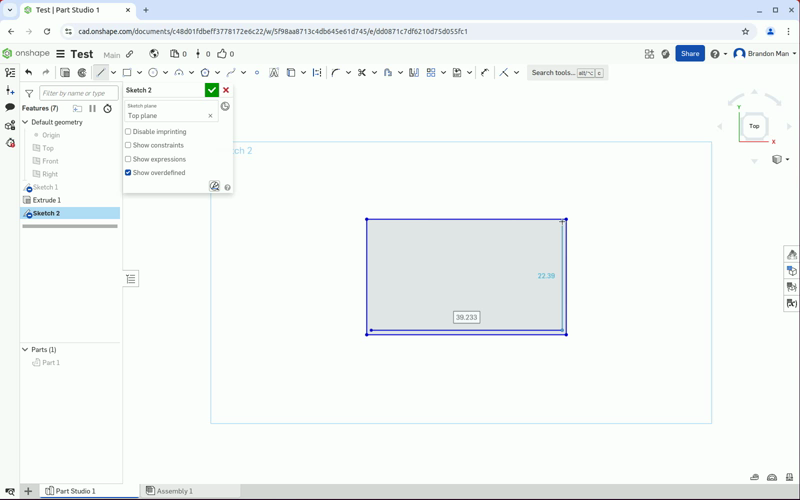
key_up(shift)
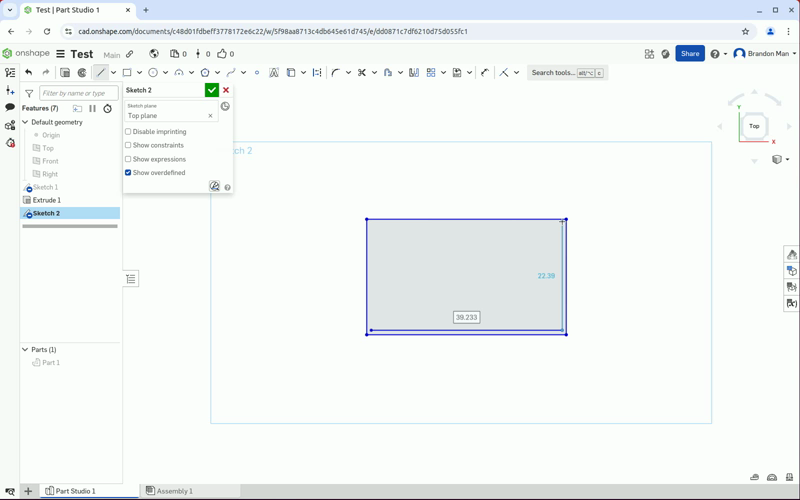
key_down(shift)
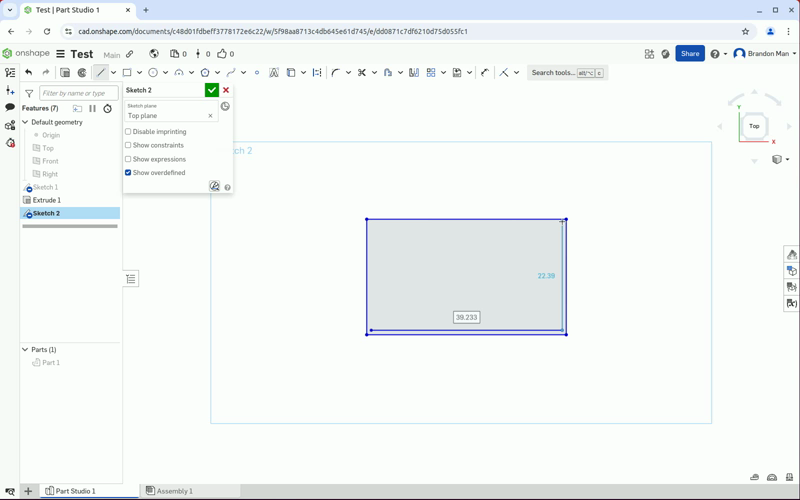
mouse_move(371, 221)
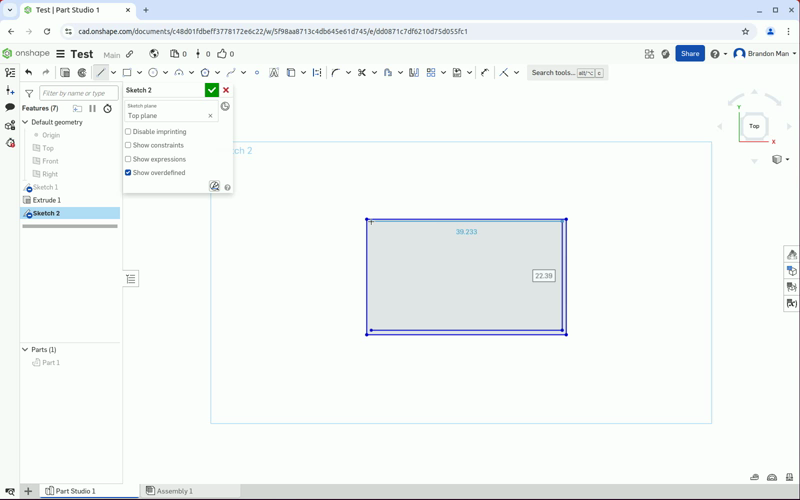
click(371, 221)
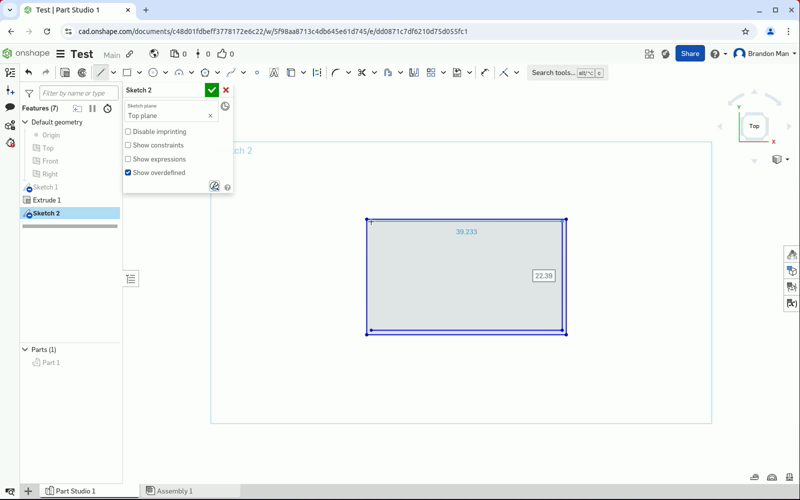
key_up(shift)
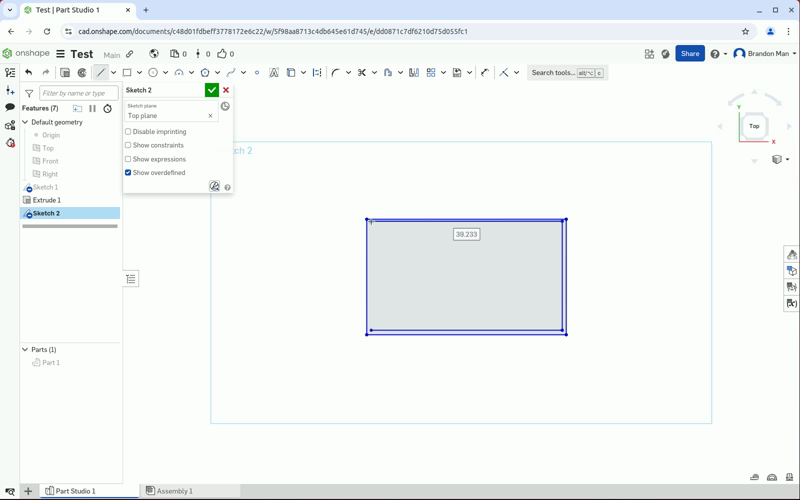
key_down(shift)
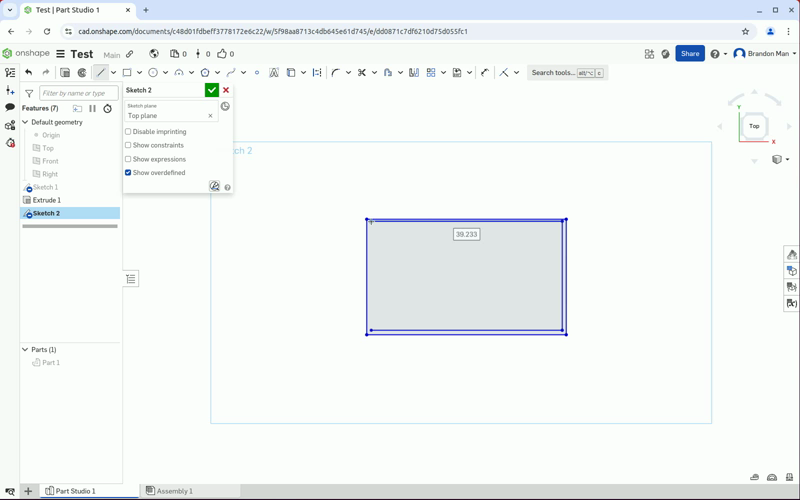
mouse_move(371, 330)
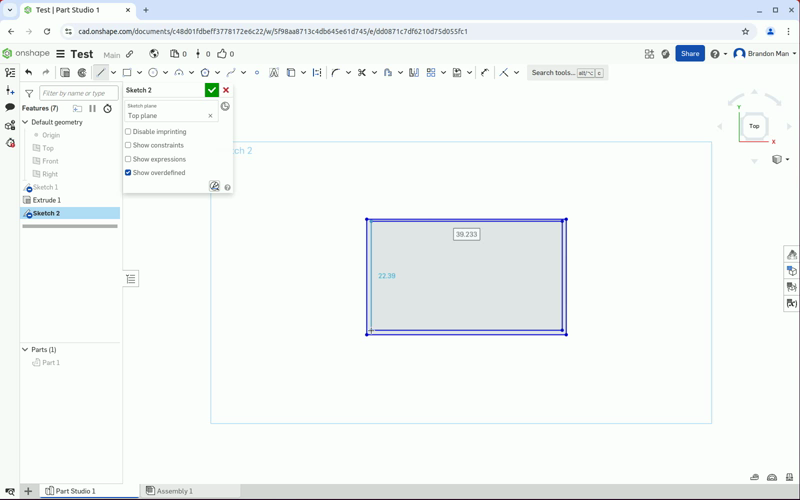
key_up(shift)
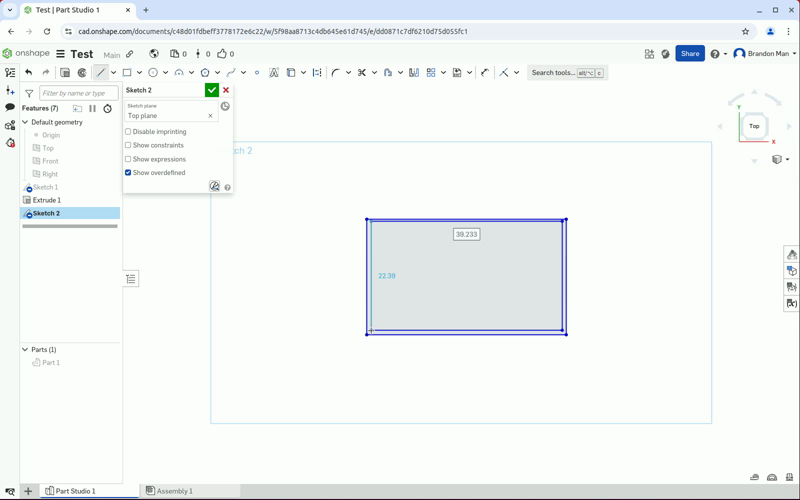
click(371, 330)
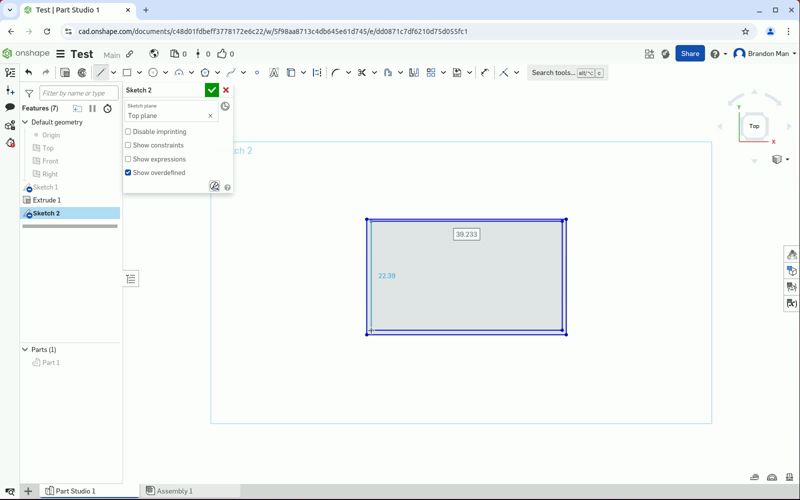
key(esc)
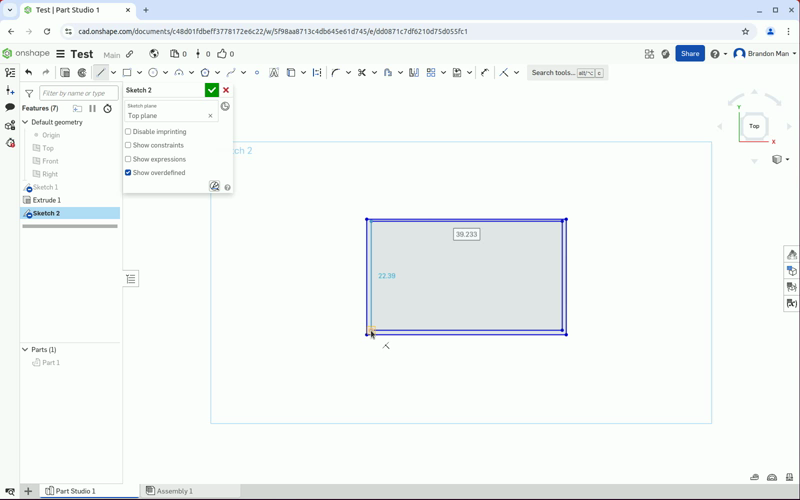
mouse_move(564, 262)
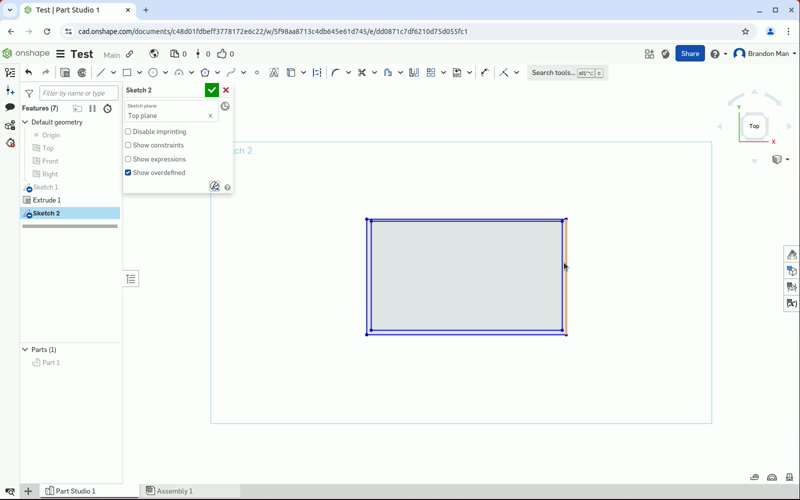
click(564, 262)
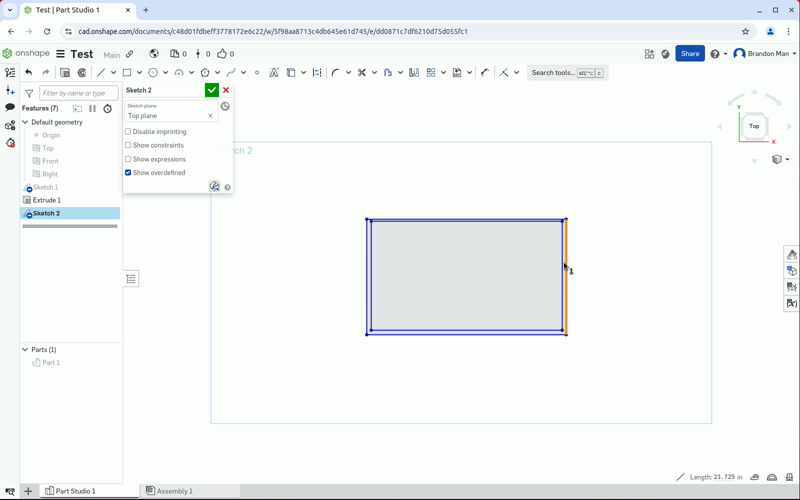
mouse_move(73, 352)
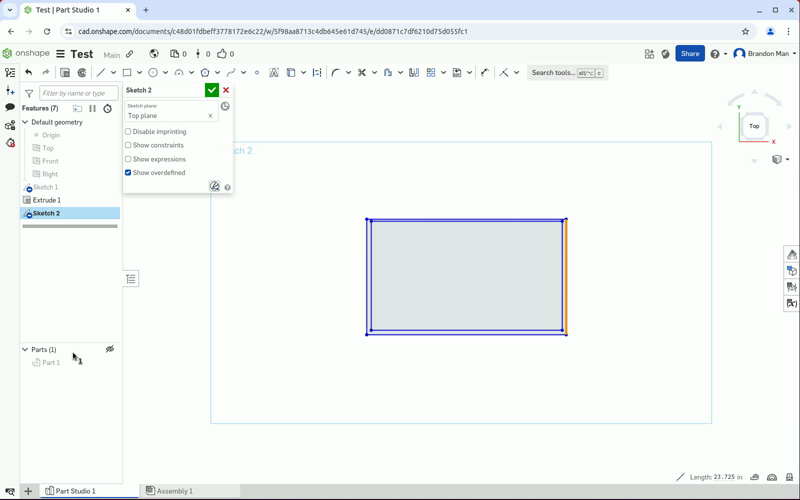
key(shift+y)
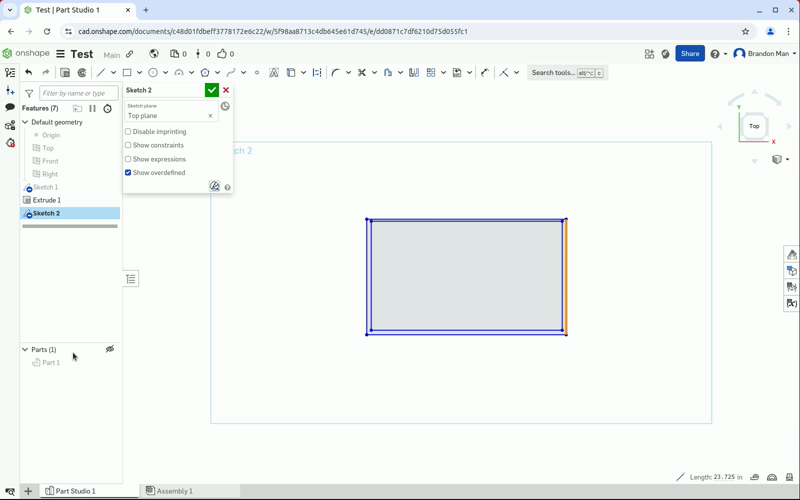
key(shift+e)
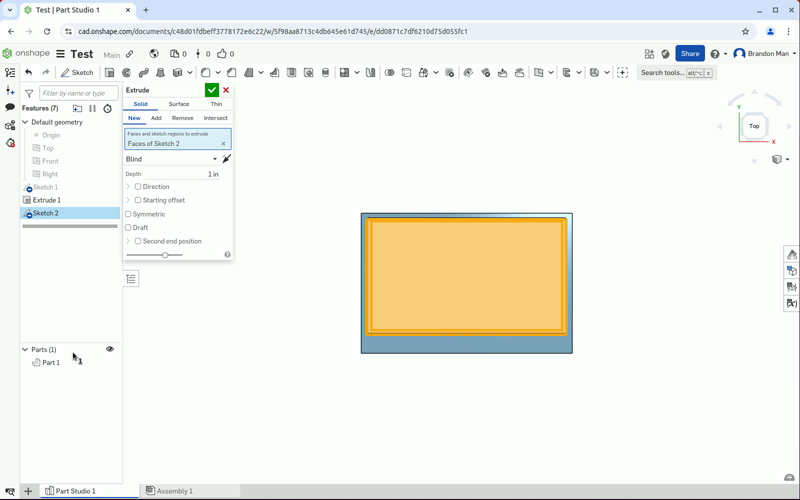
mouse_move(143, 106)
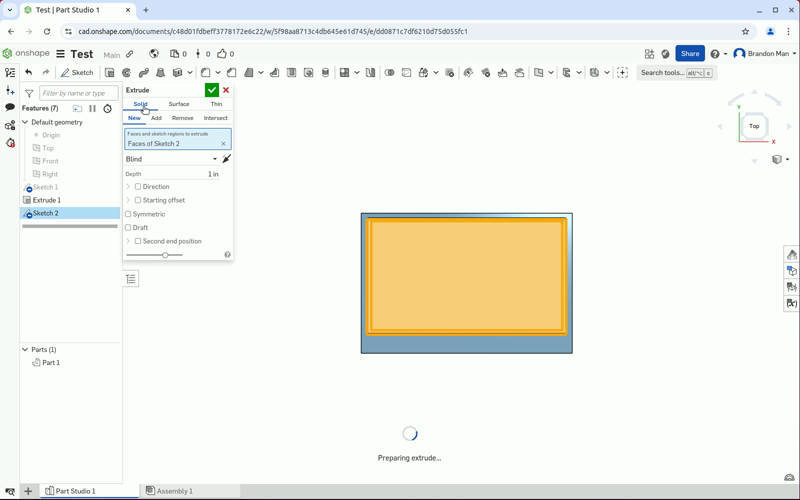
click(143, 106)
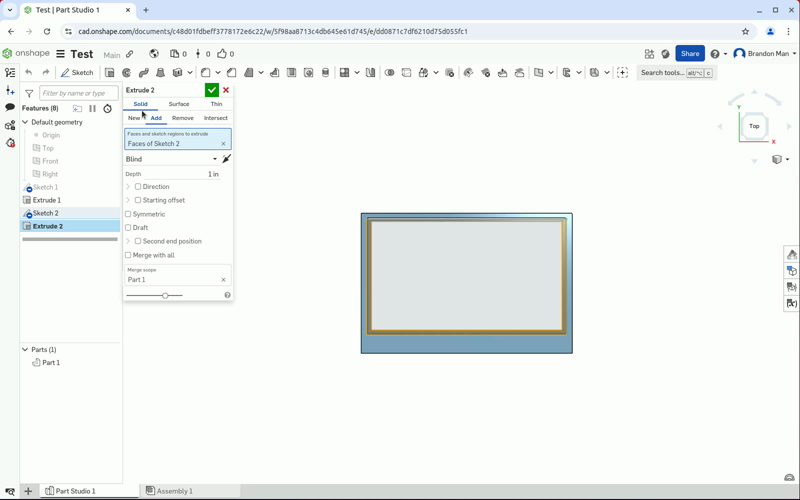
mouse_move(137, 120)
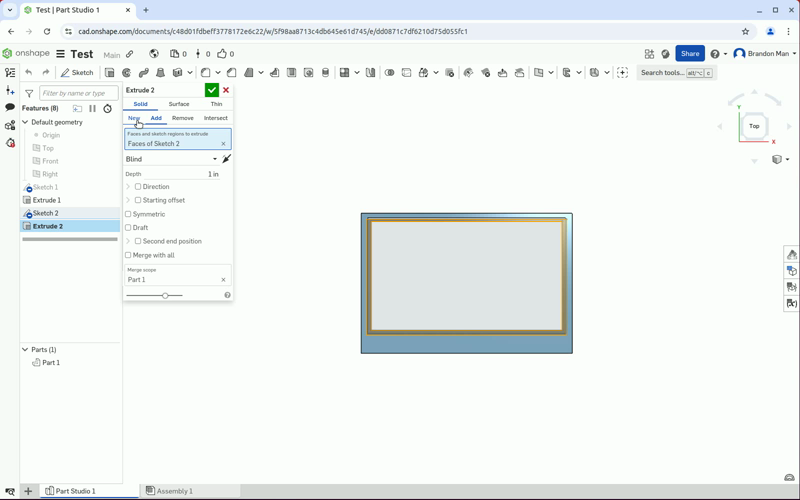
click(137, 120)
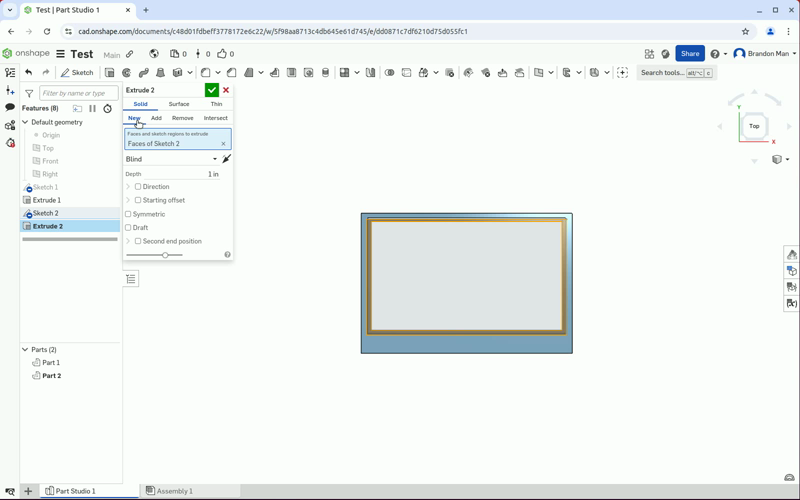
key(tab, 4)
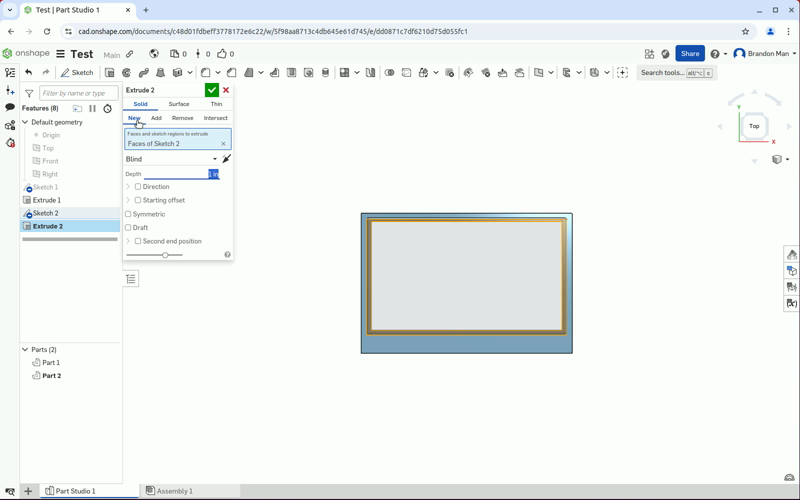
text(0.241)
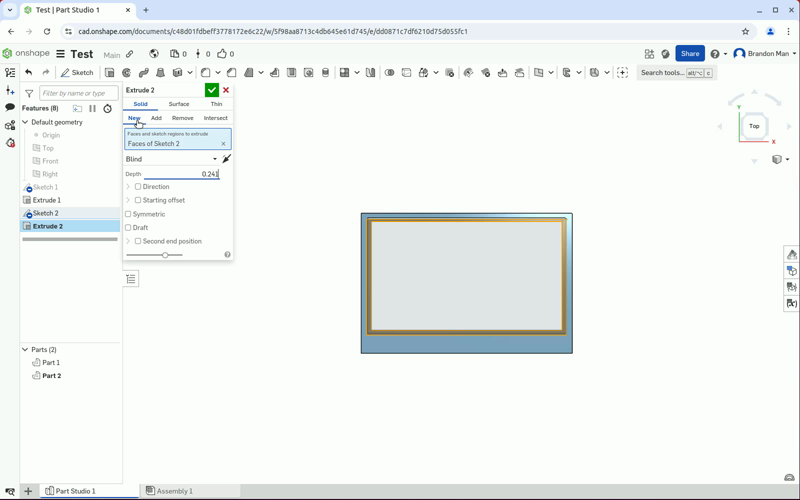
key(enter)
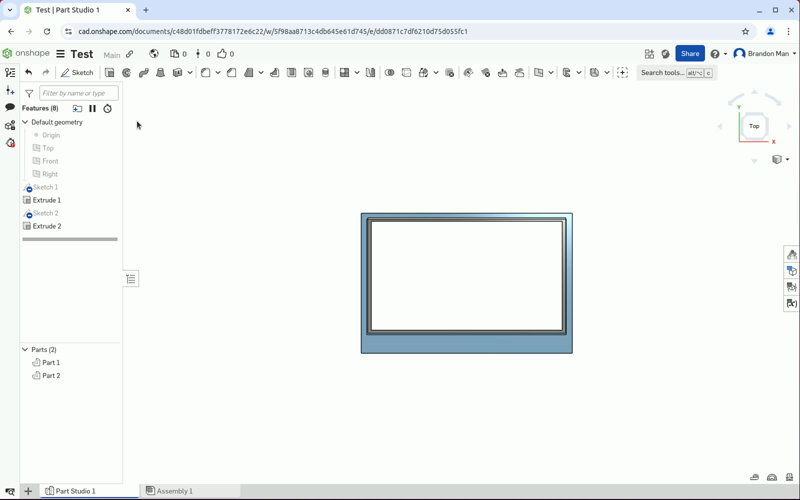
key(shift+h)
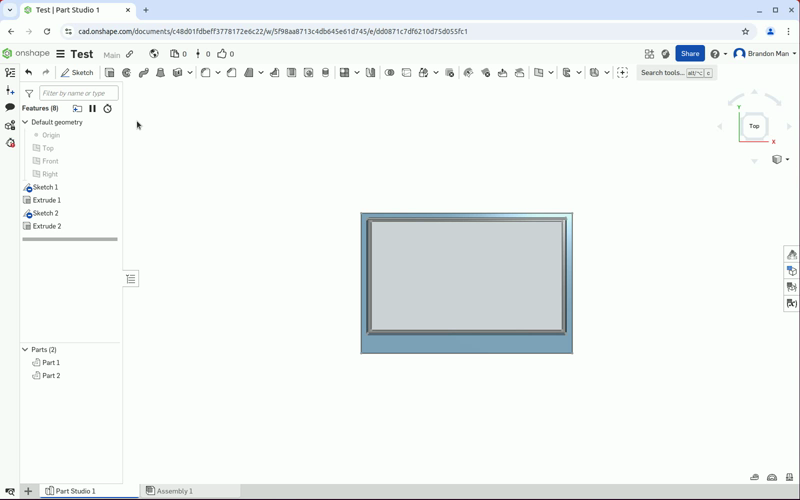
key(shift+h)
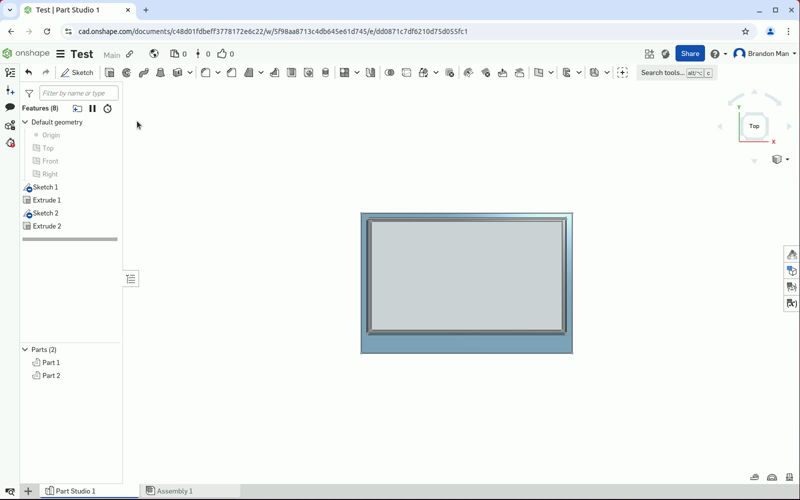
key(shift+7)
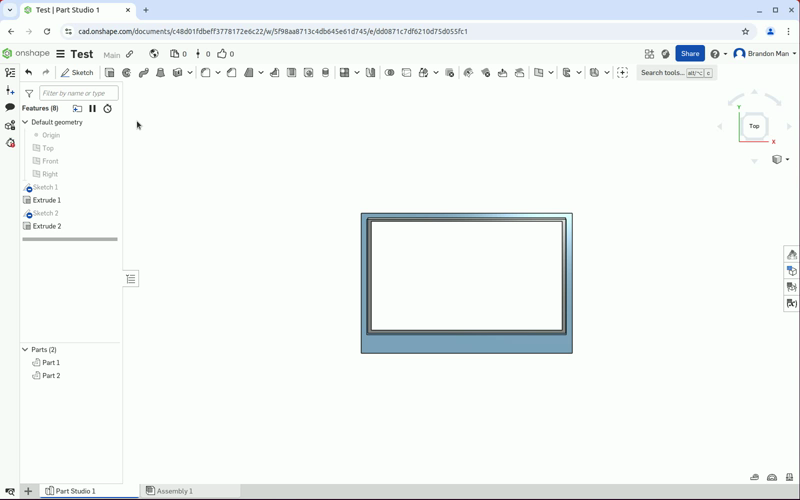
key(up, 3)
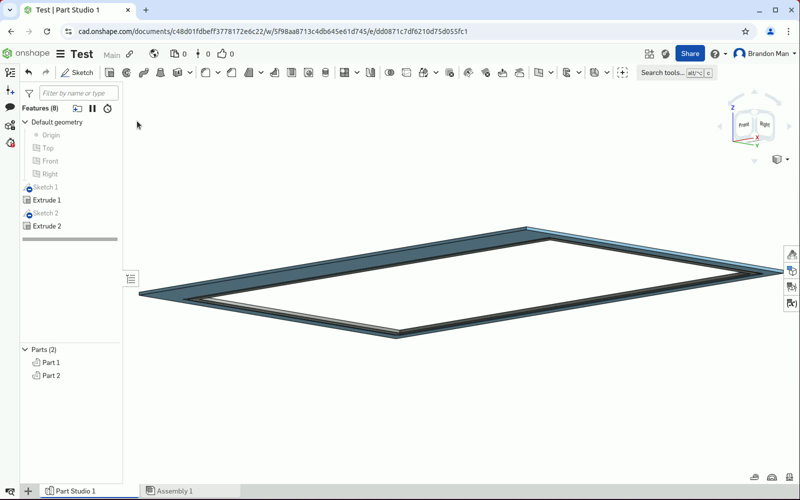
key(left, 3)
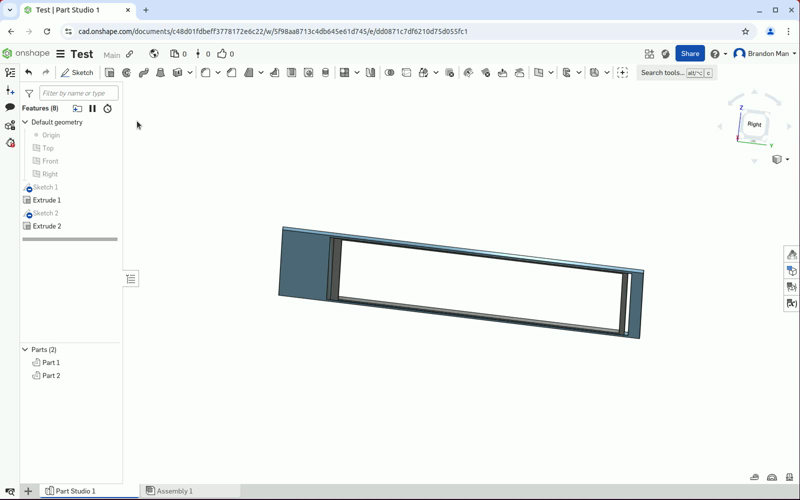
key(right, 3)
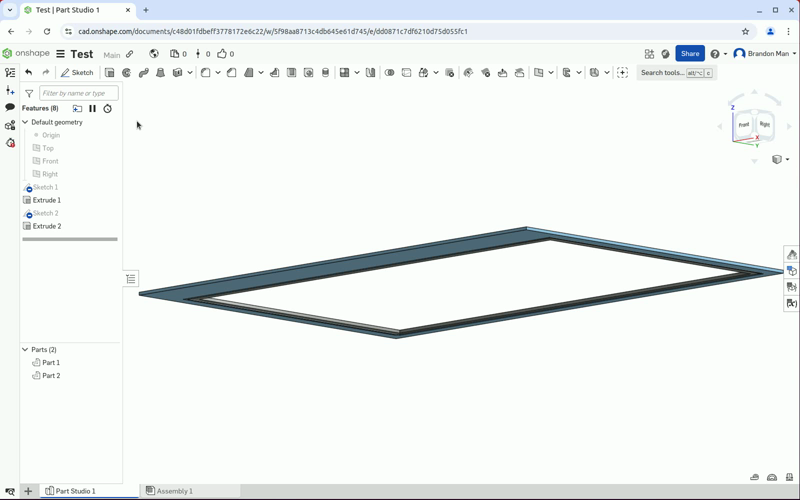
key(down, 3)
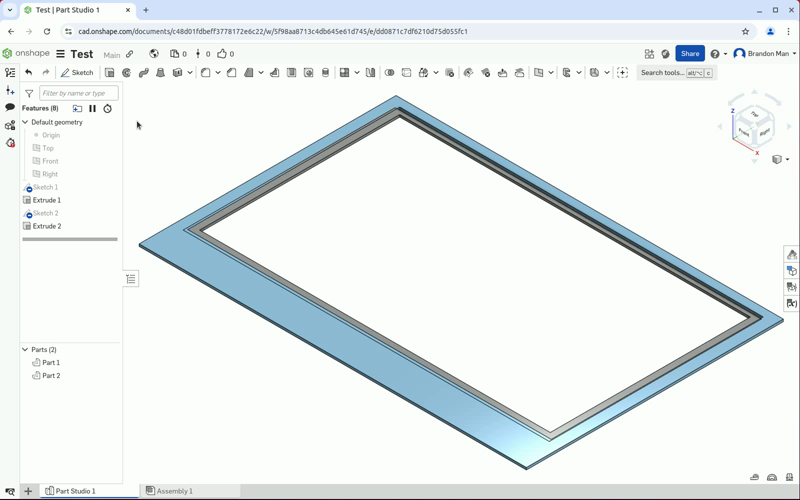
mouse_move(73, 189)
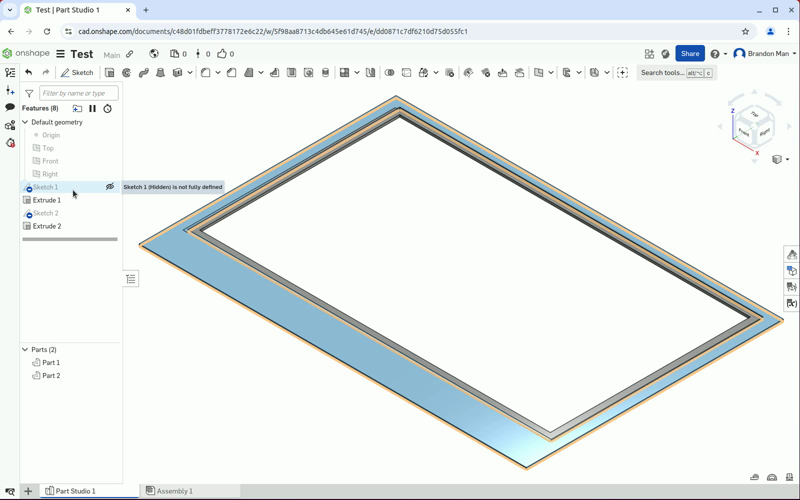
click(73, 189)